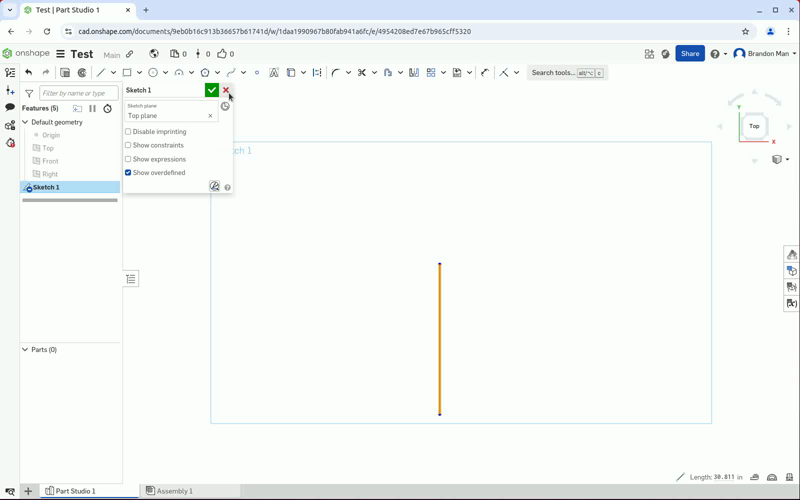
key(shift+h)
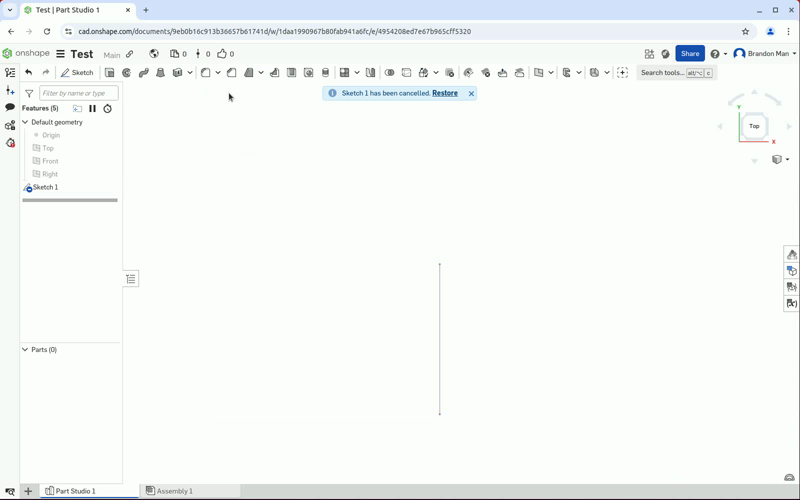
key(shift+s)
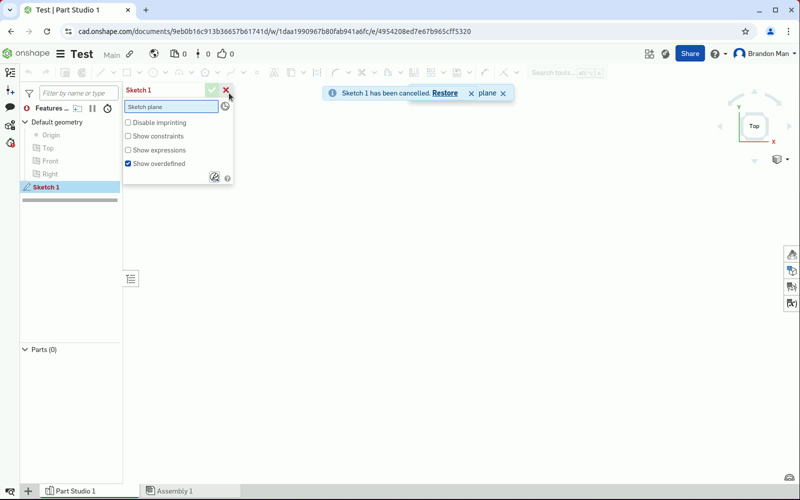
mouse_move(73, 150)
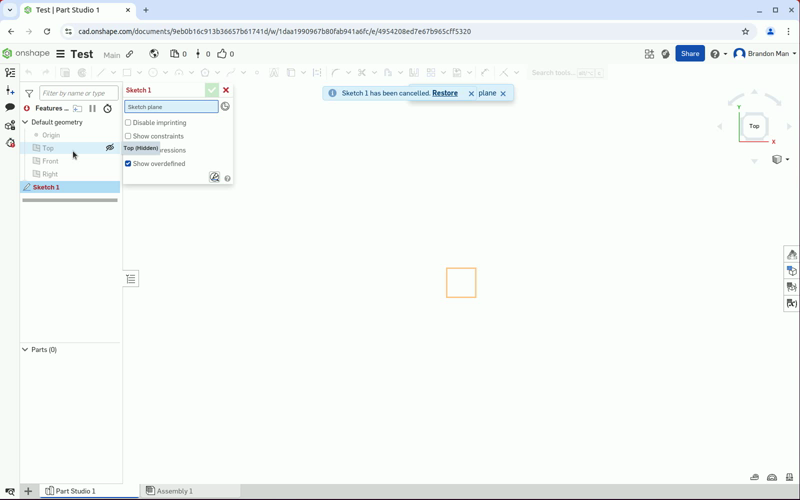
click(73, 150)
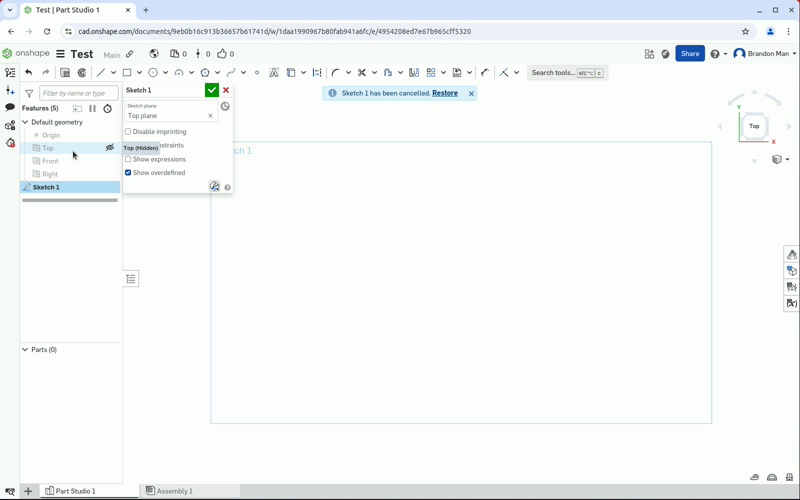
mouse_move(73, 352)
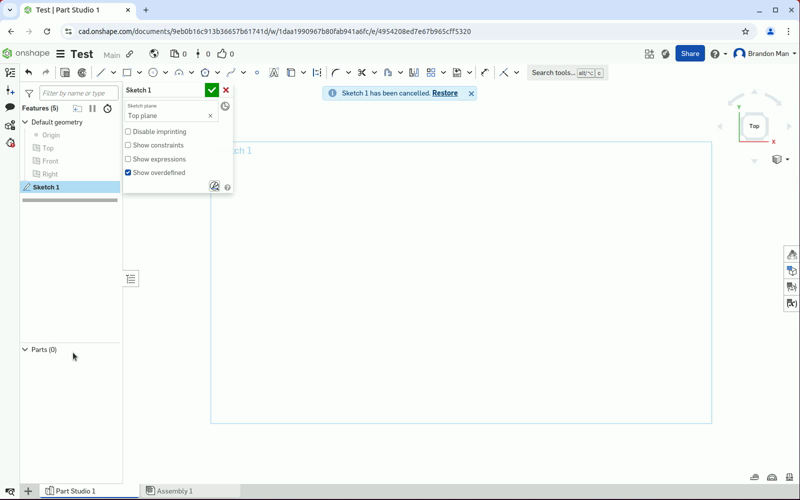
key(y)
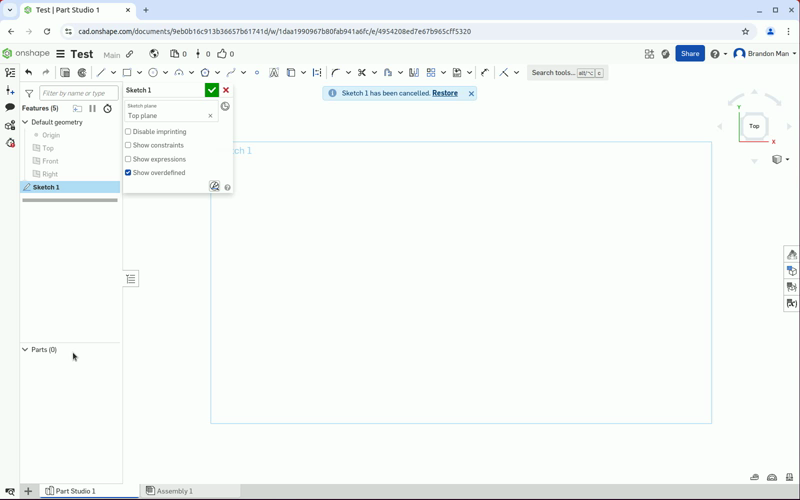
key(l)
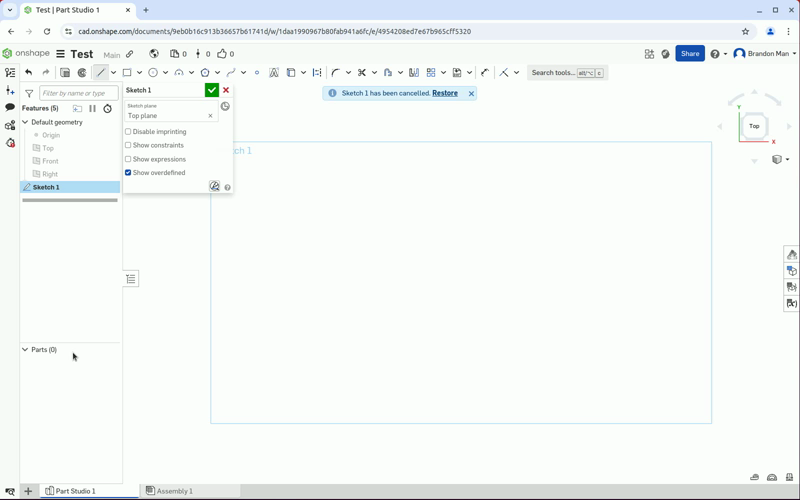
key_down(shift)
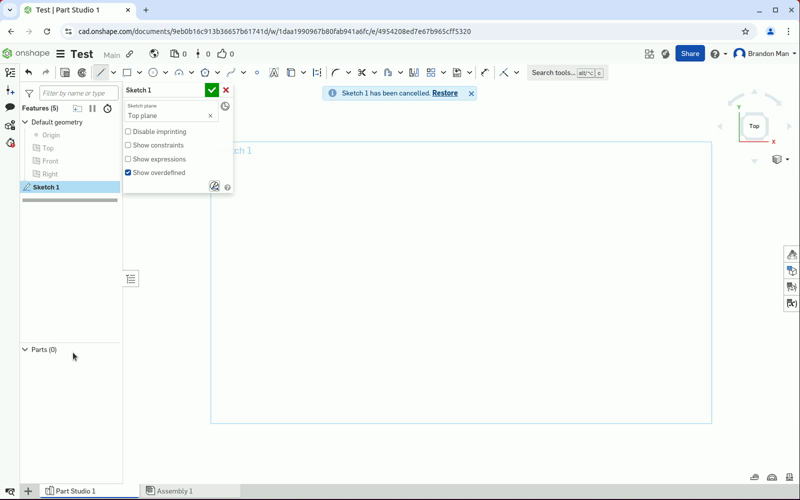
mouse_move(404, 339)
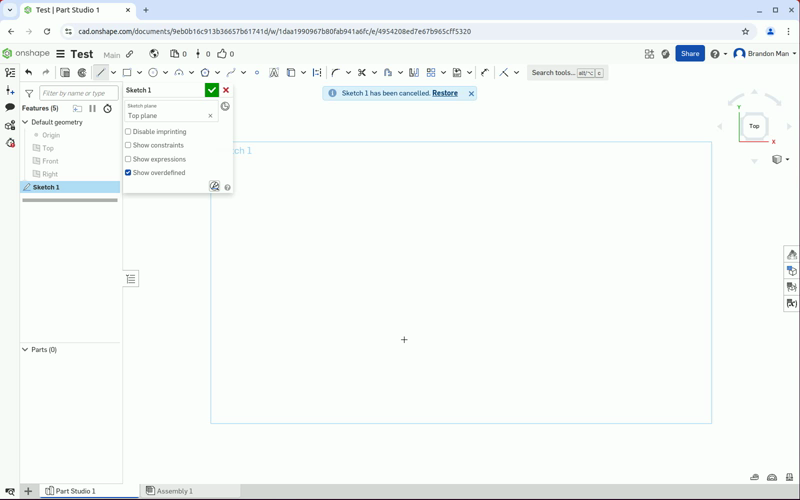
click(404, 339)
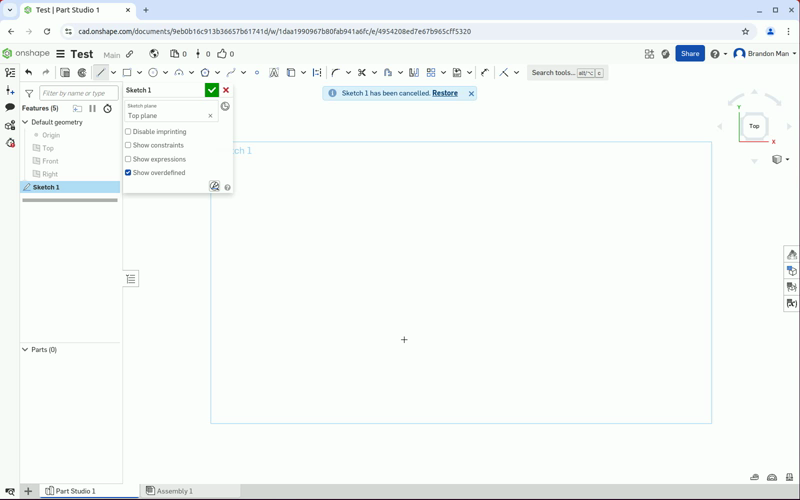
key_up(shift)
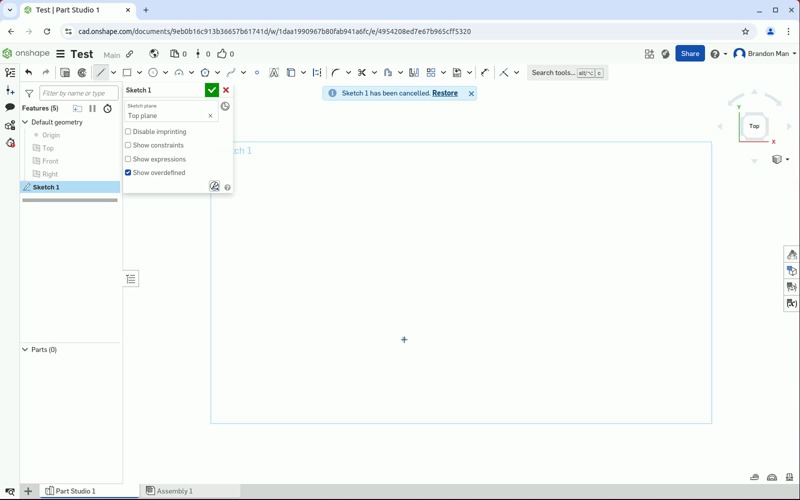
key_down(shift)
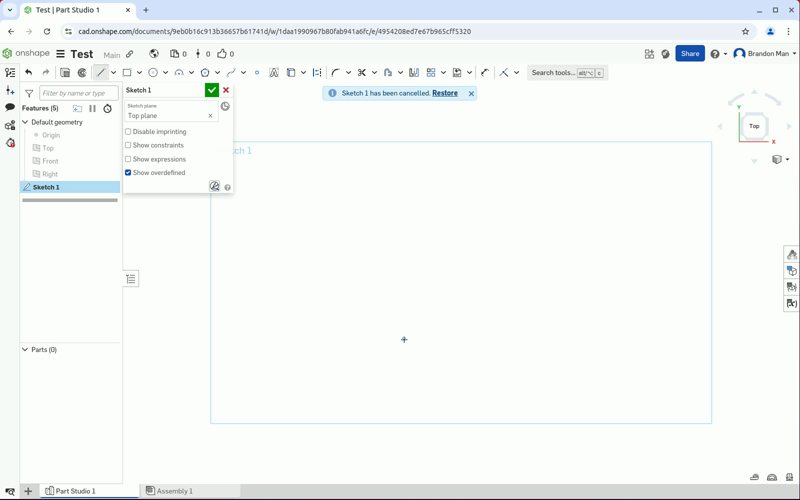
mouse_move(516, 339)
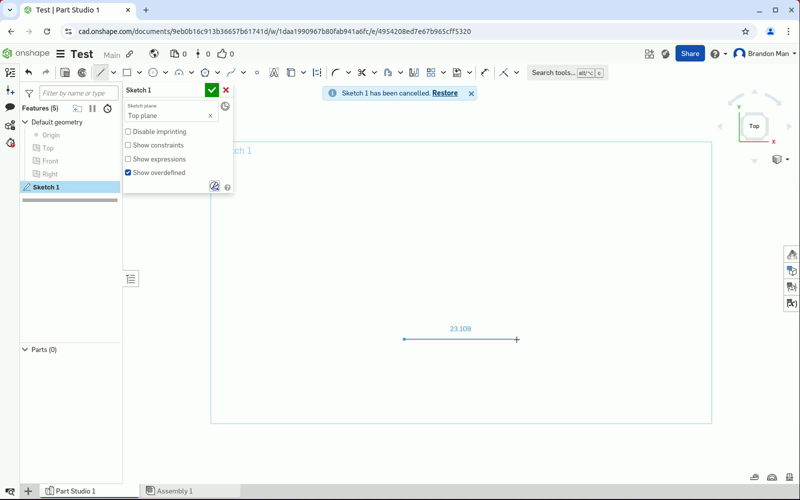
click(516, 339)
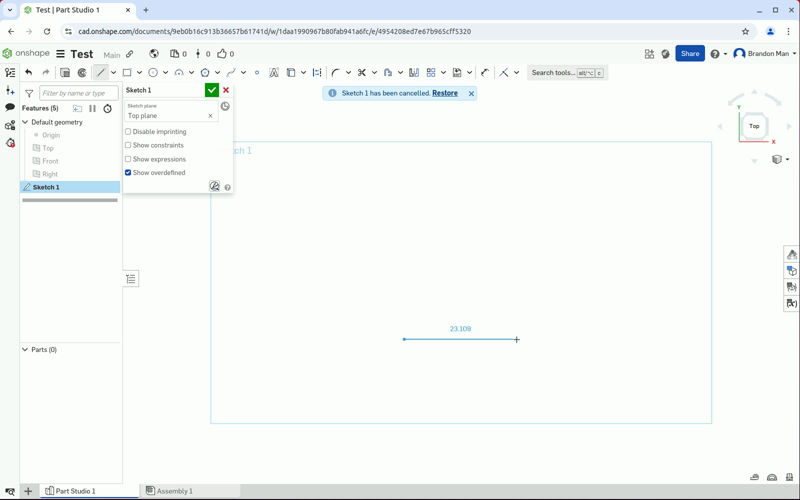
key_up(shift)
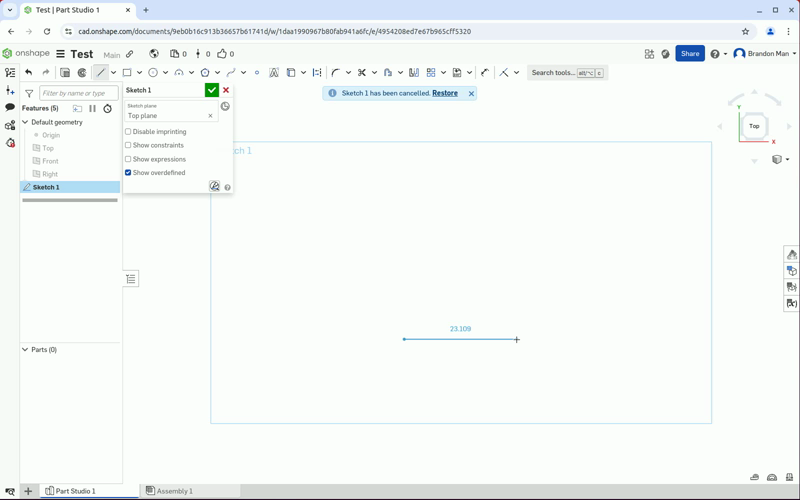
key_down(shift)
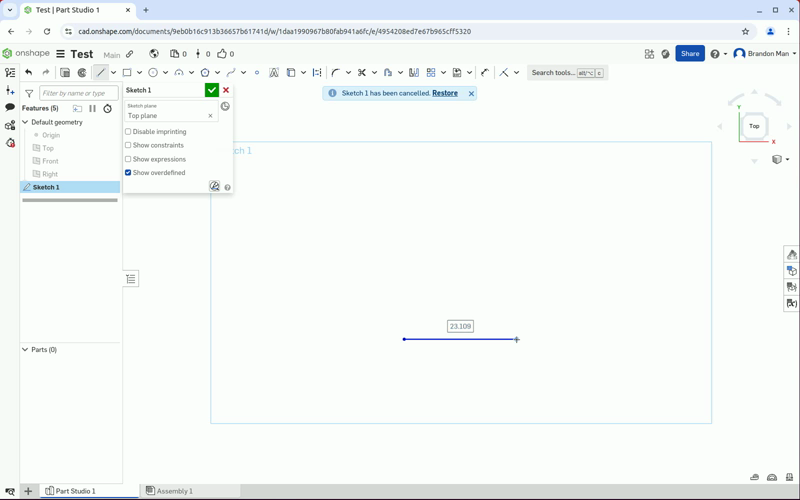
mouse_move(516, 226)
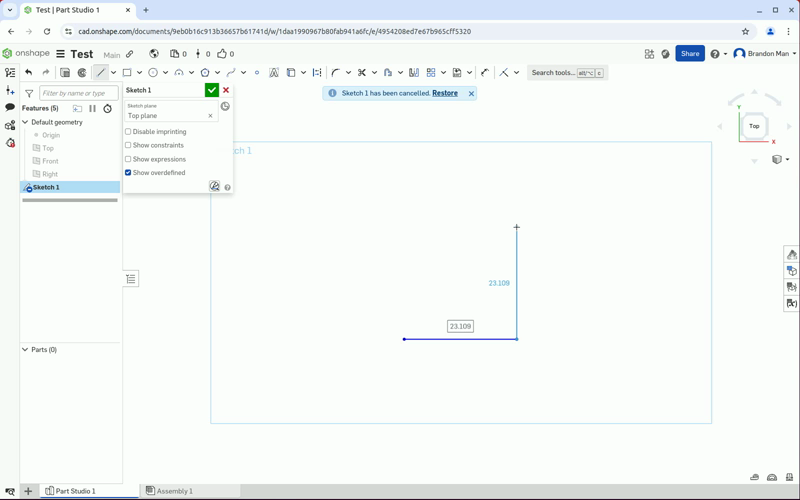
click(516, 226)
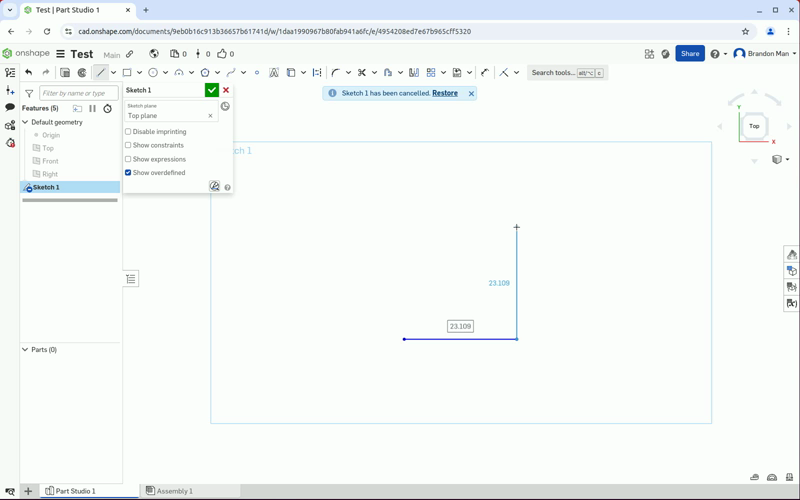
key_up(shift)
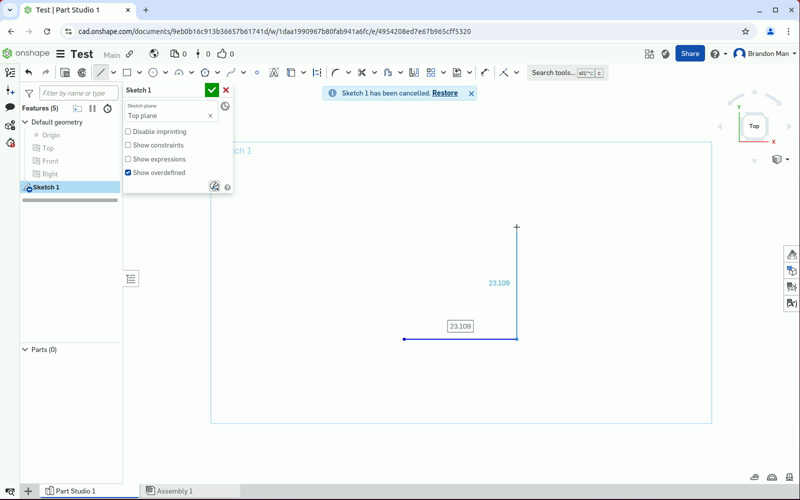
key_down(shift)
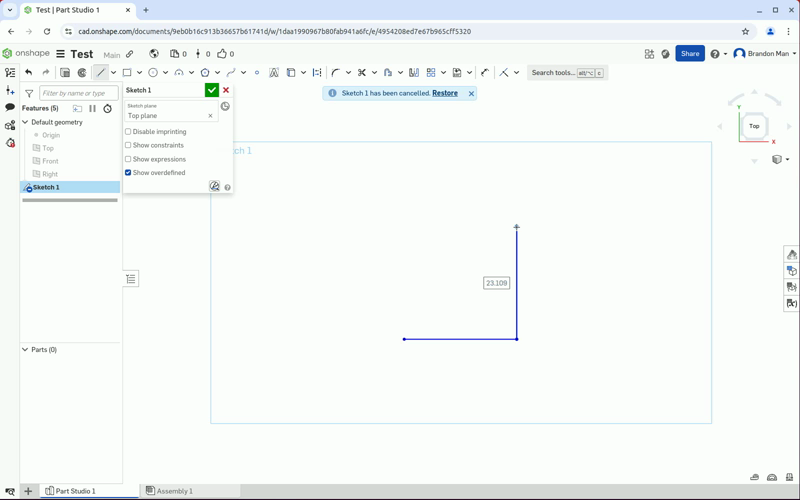
mouse_move(404, 226)
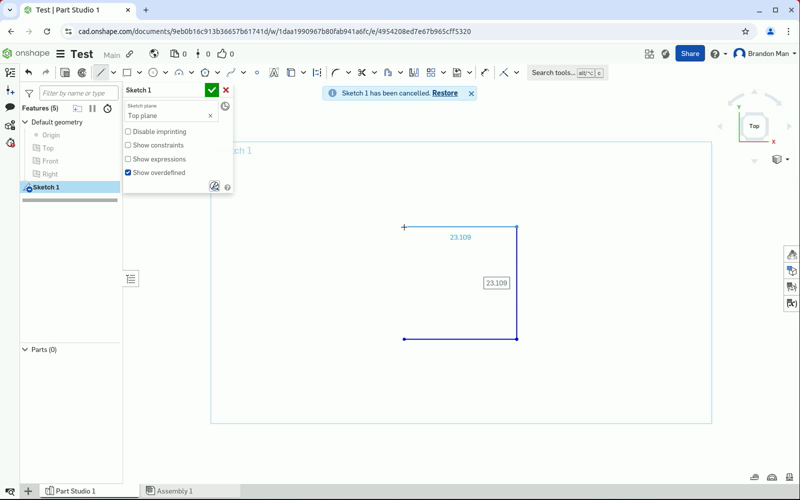
click(404, 226)
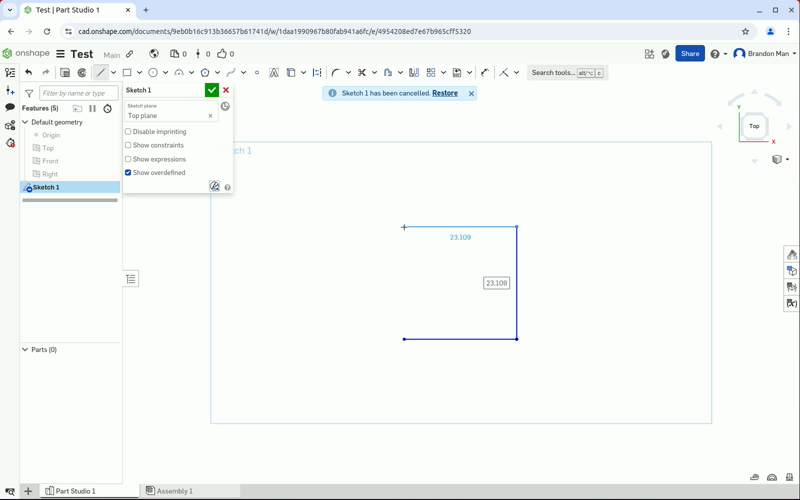
key_up(shift)
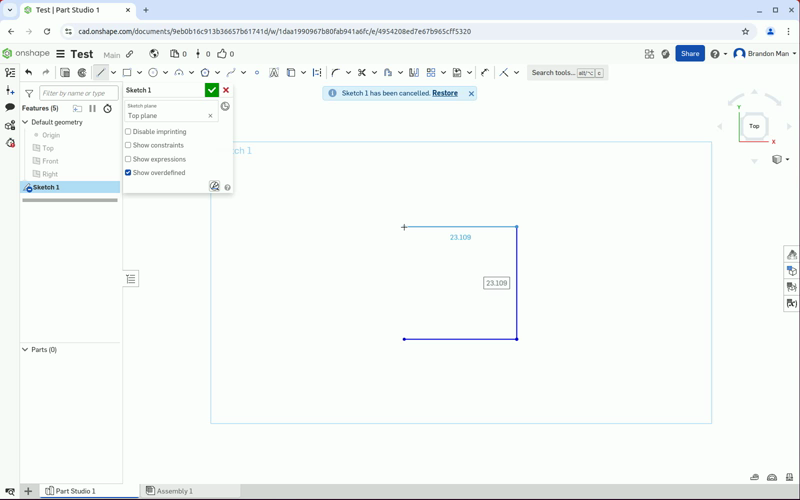
key_down(shift)
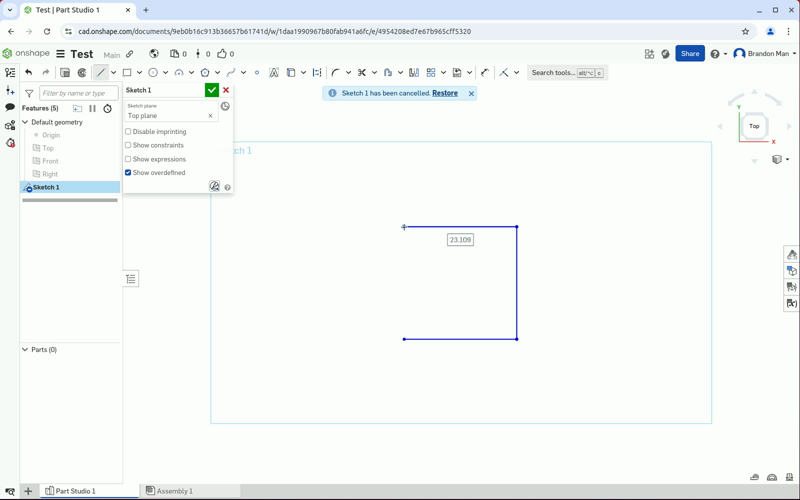
mouse_move(404, 339)
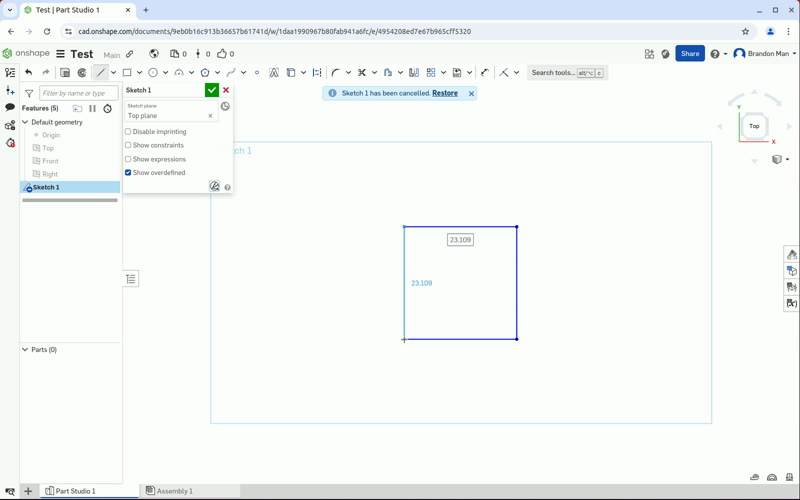
key_up(shift)
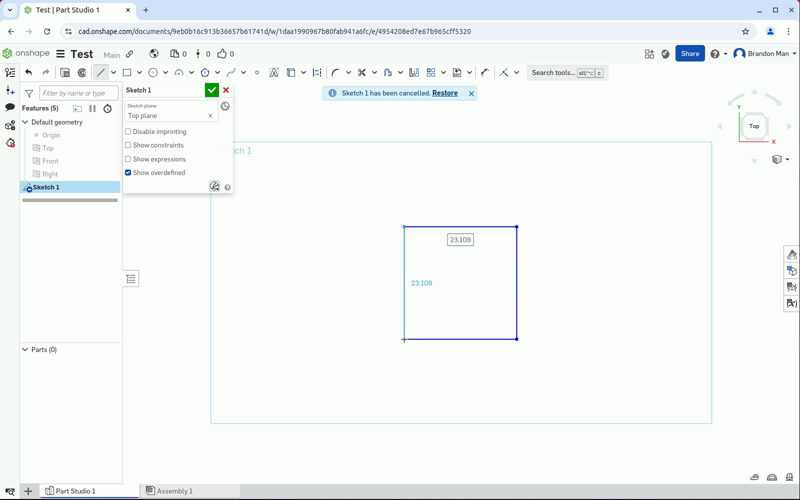
click(404, 339)
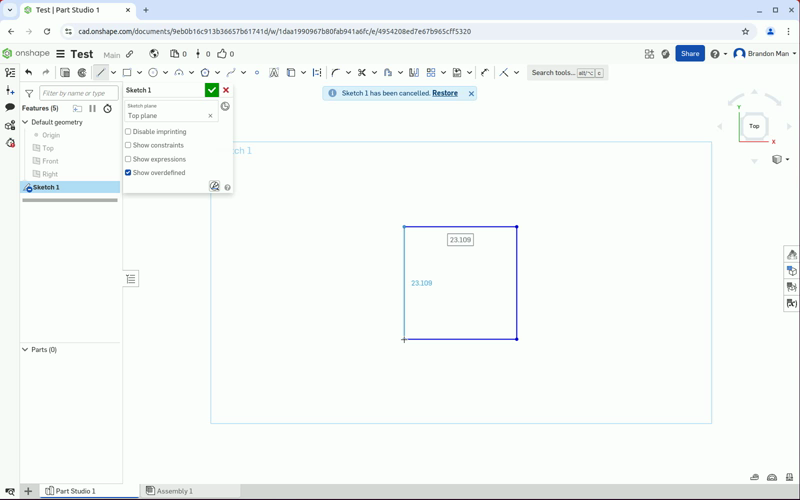
key(esc)
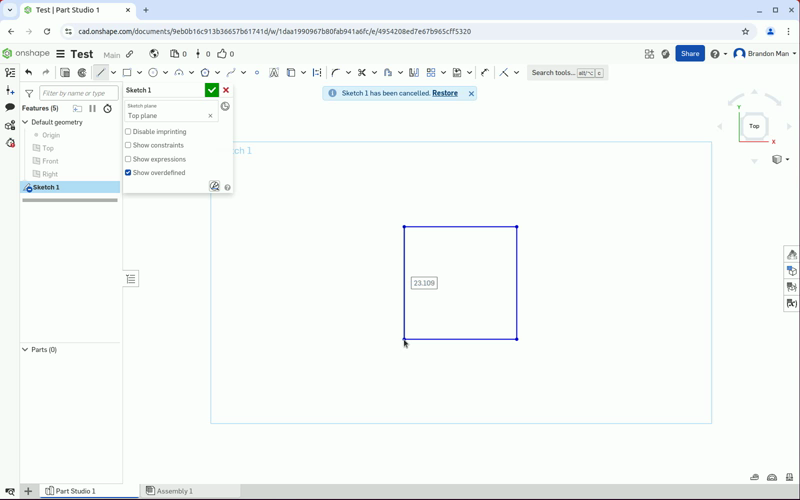
mouse_move(488, 302)
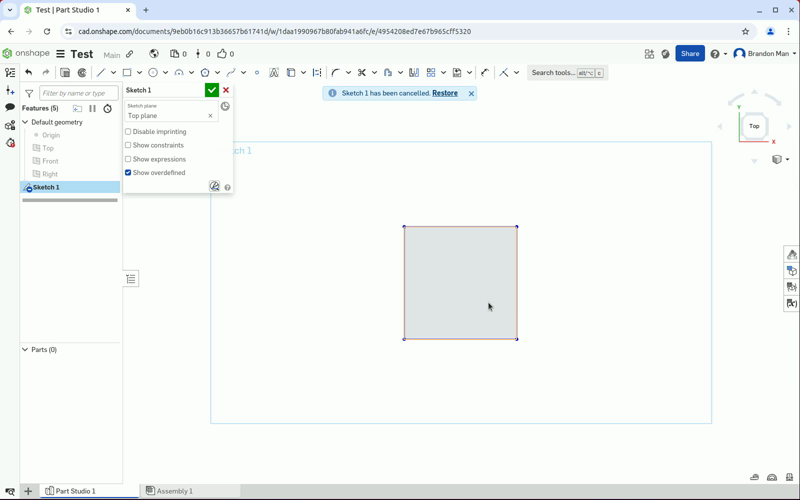
click(488, 302)
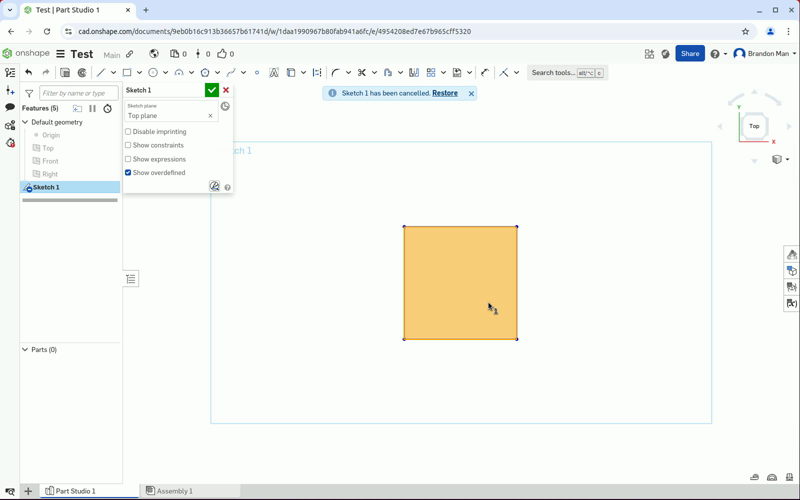
mouse_move(73, 352)
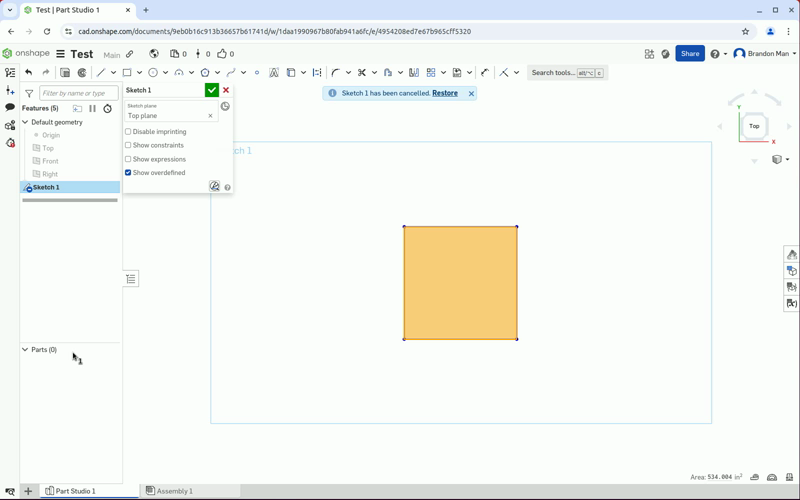
key(shift+y)
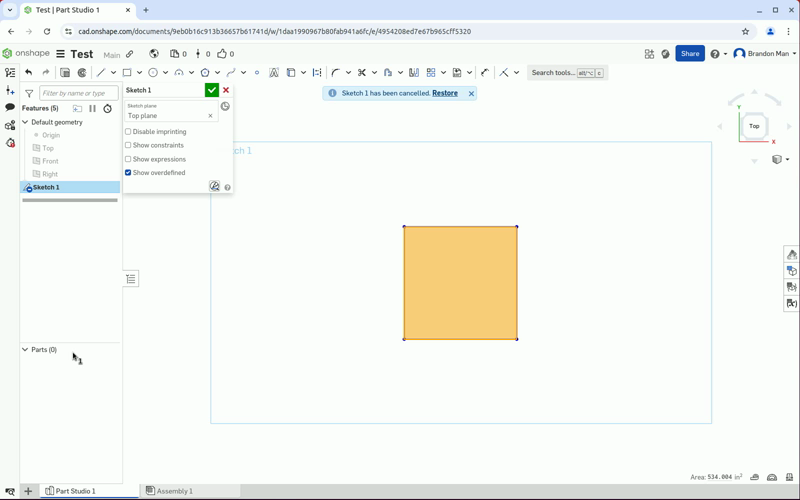
key(shift+e)
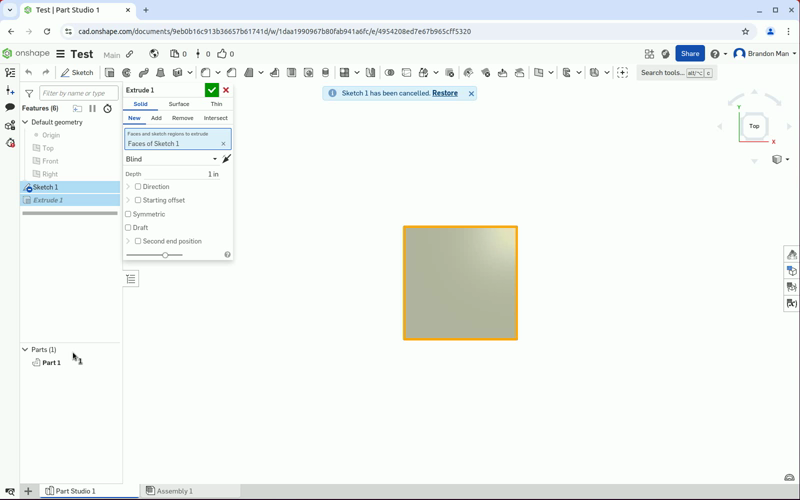
mouse_move(143, 106)
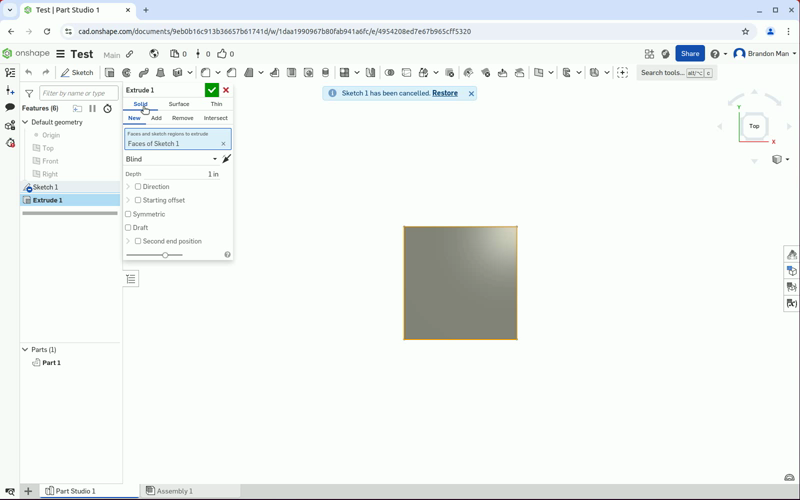
click(143, 106)
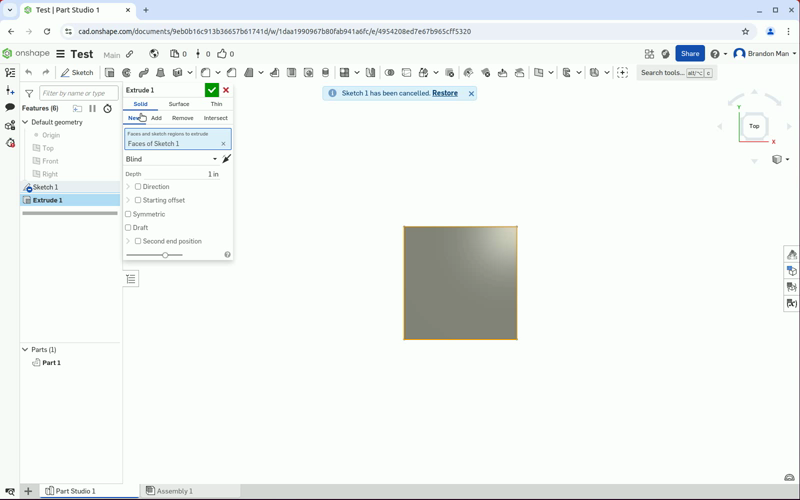
mouse_move(137, 120)
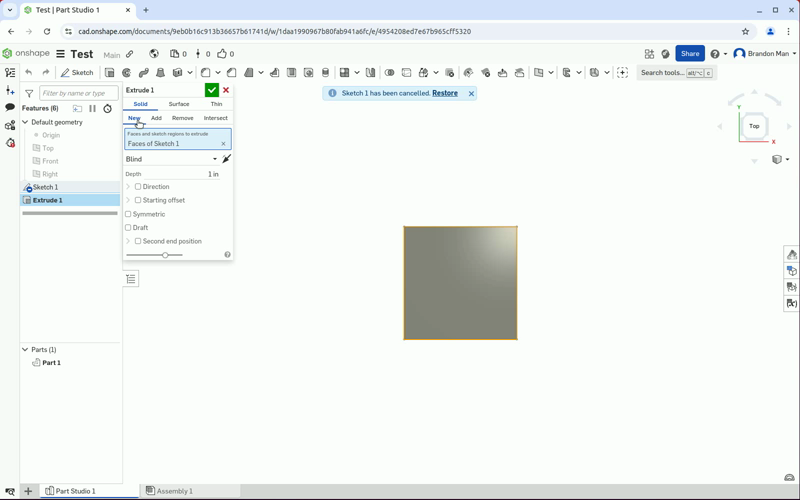
click(137, 120)
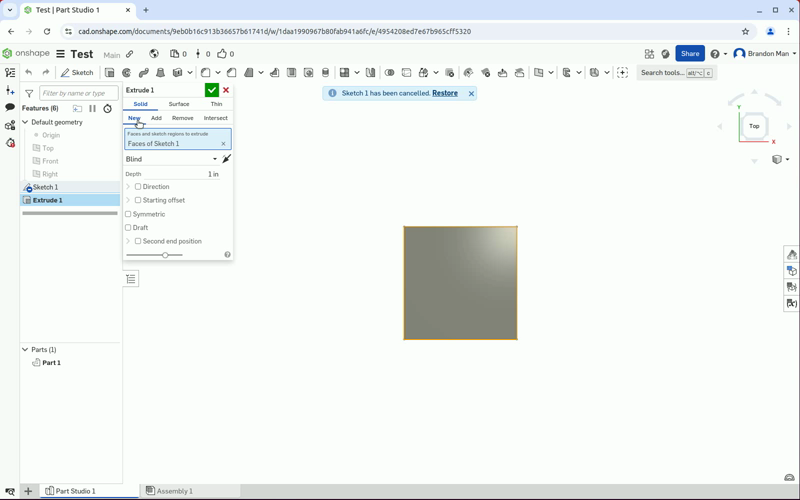
key(tab, 4)
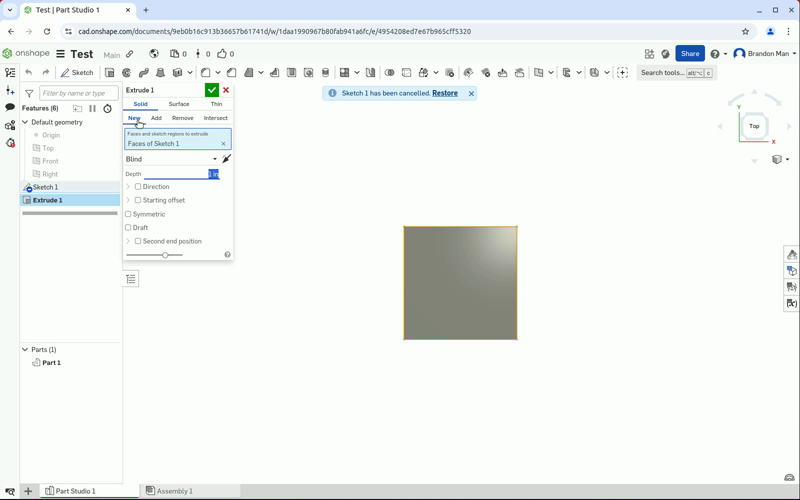
text(23.108)
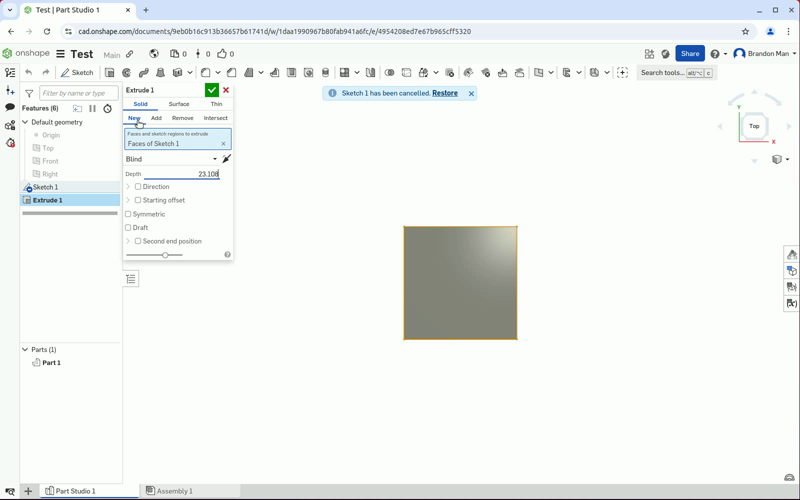
key(enter)
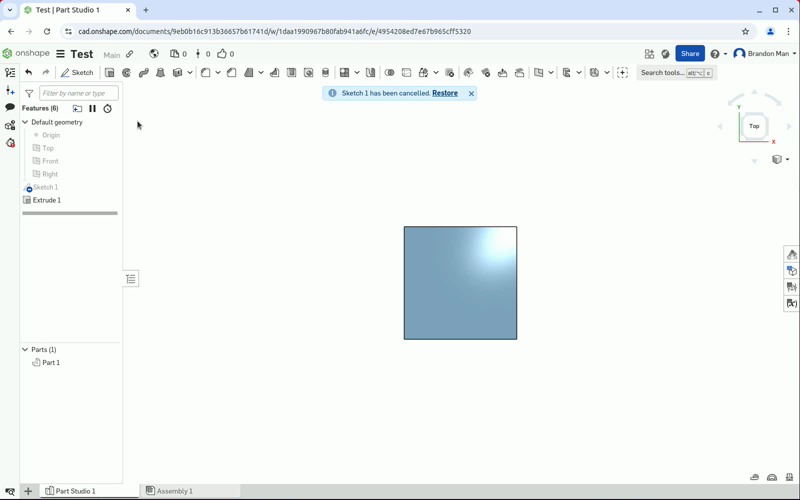
key(shift+h)
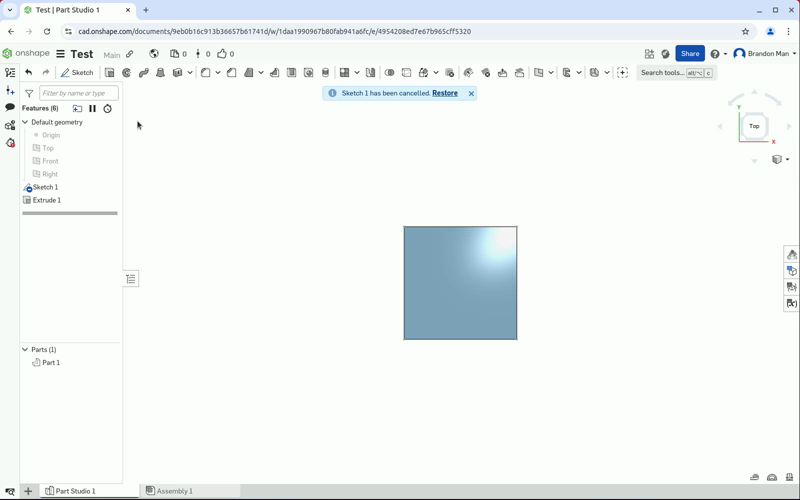
key(shift+h)
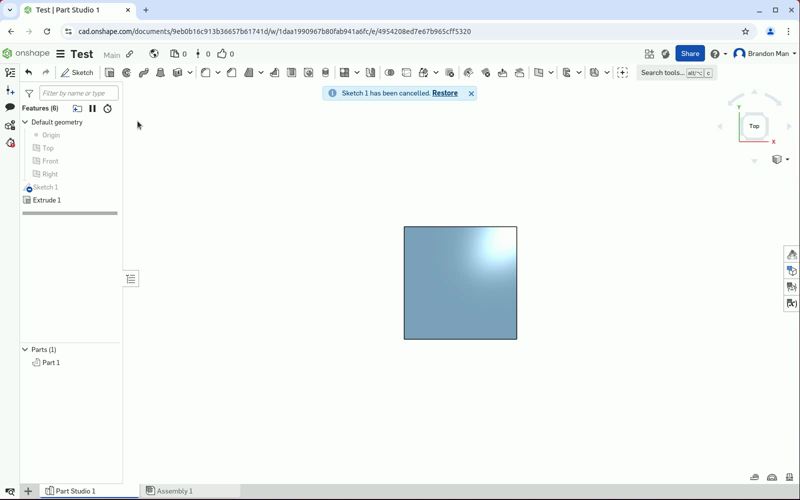
mouse_move(73, 189)
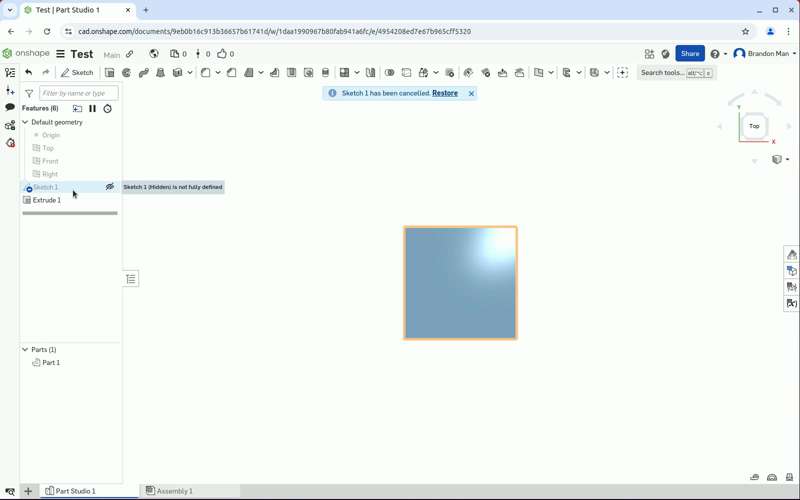
click(73, 189)
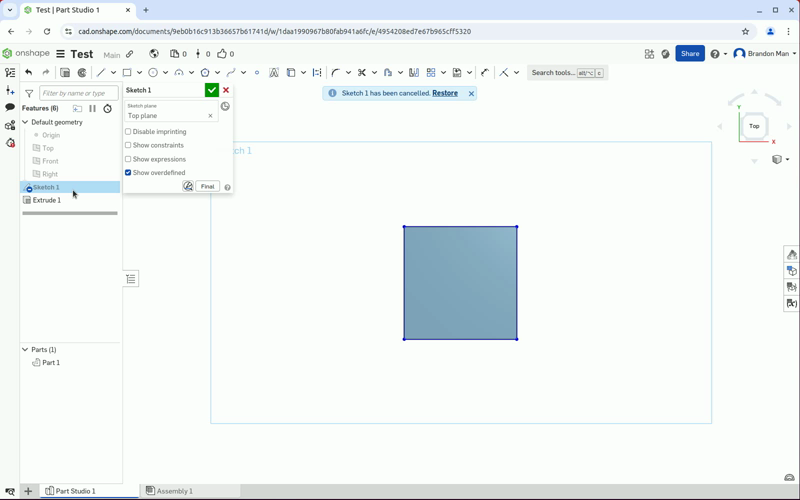
mouse_move(229, 92)
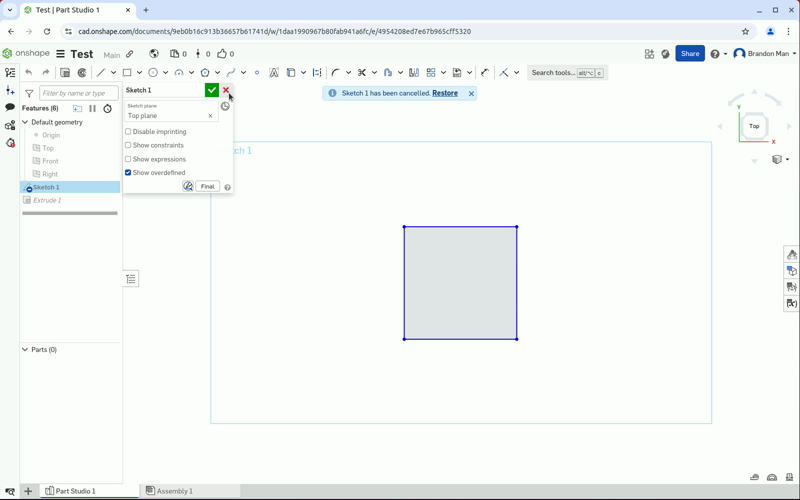
click(229, 92)
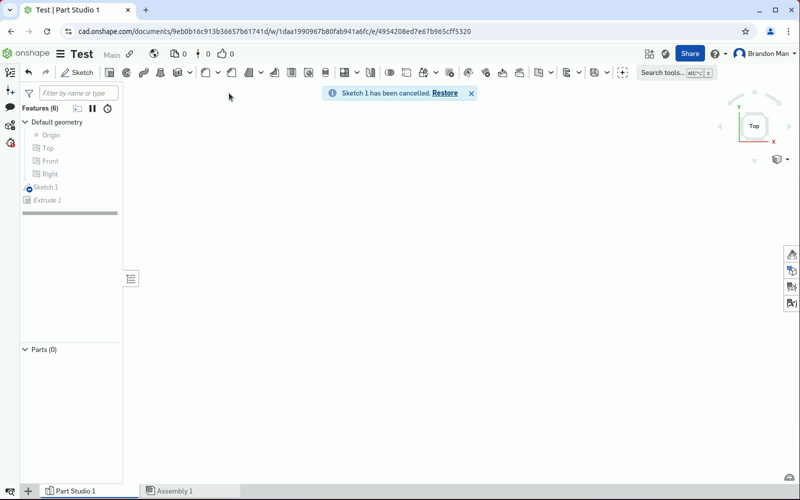
mouse_move(541, 75)
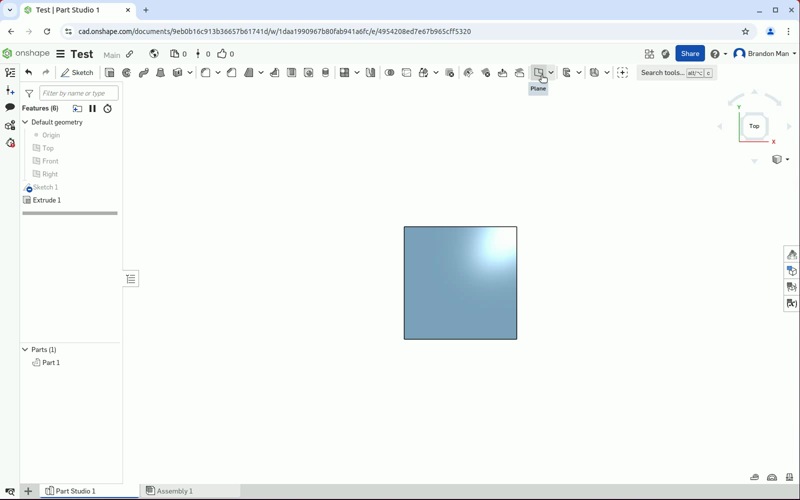
click(541, 75)
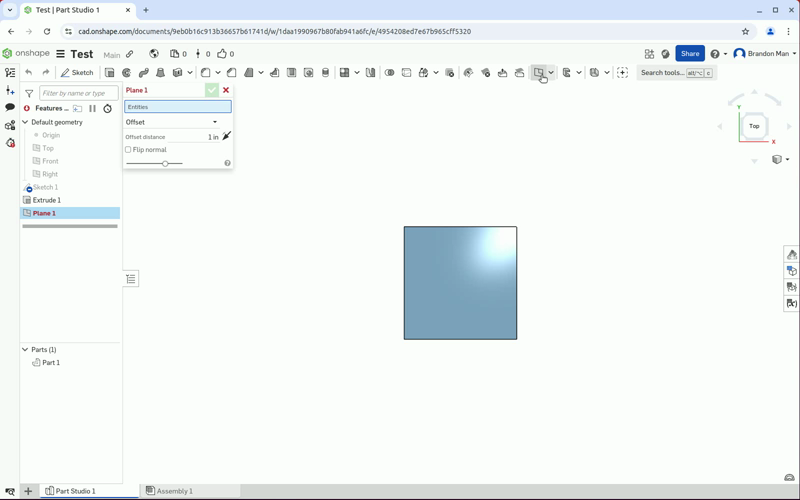
mouse_move(73, 150)
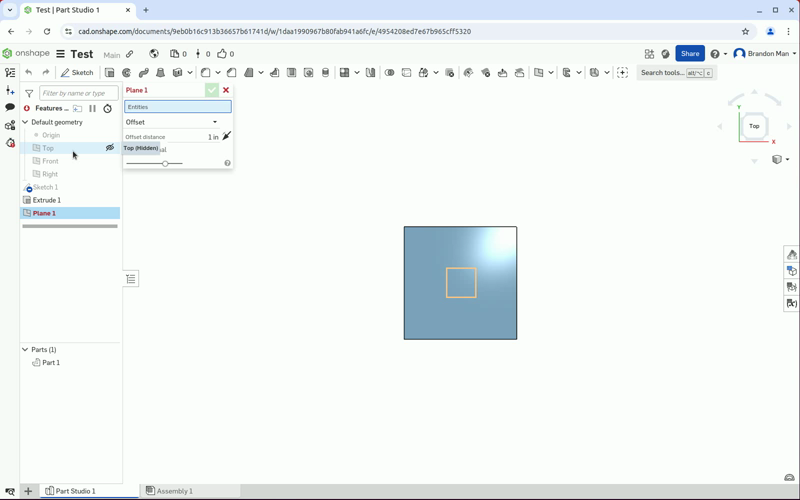
click(73, 150)
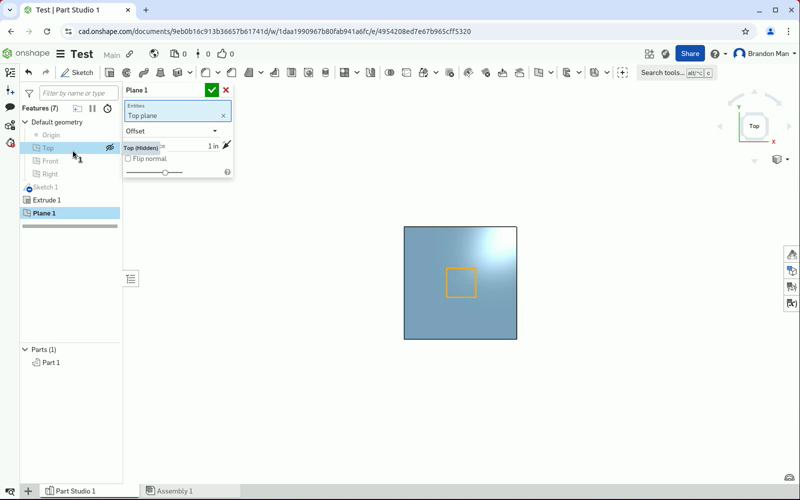
key(tab, 2)
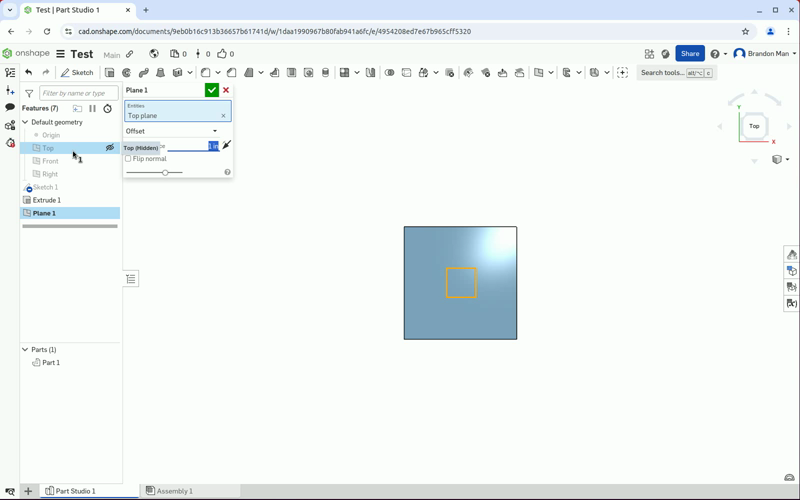
text(23.108)
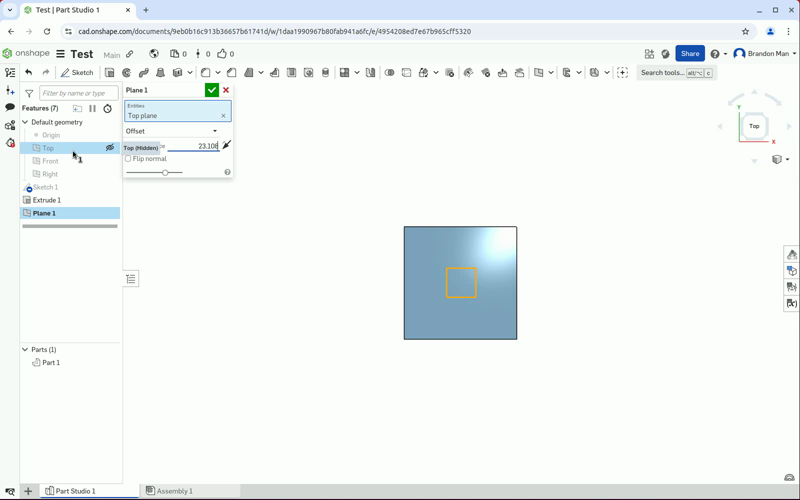
key(enter, 2)
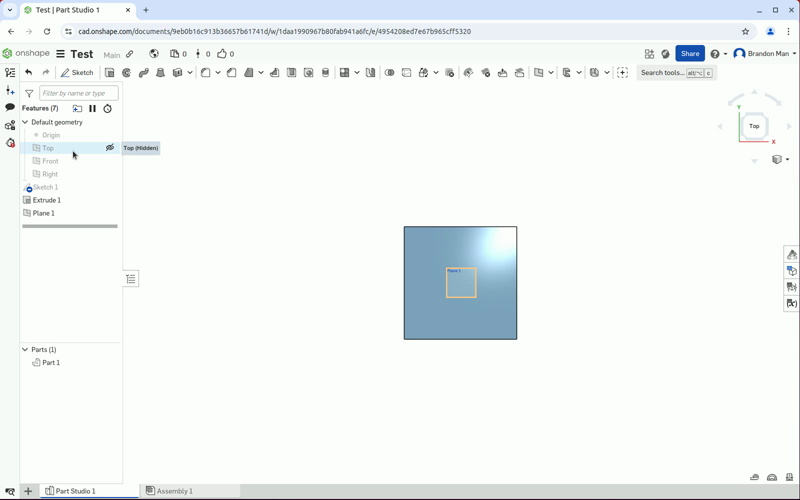
key(shift+s)
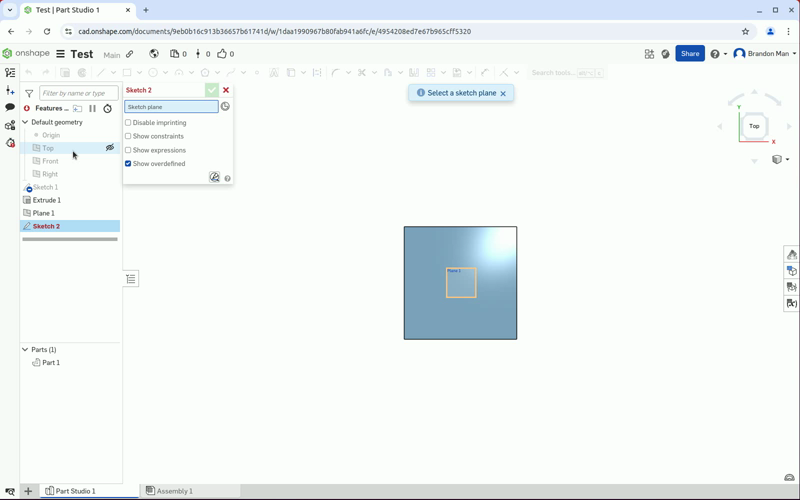
mouse_move(73, 215)
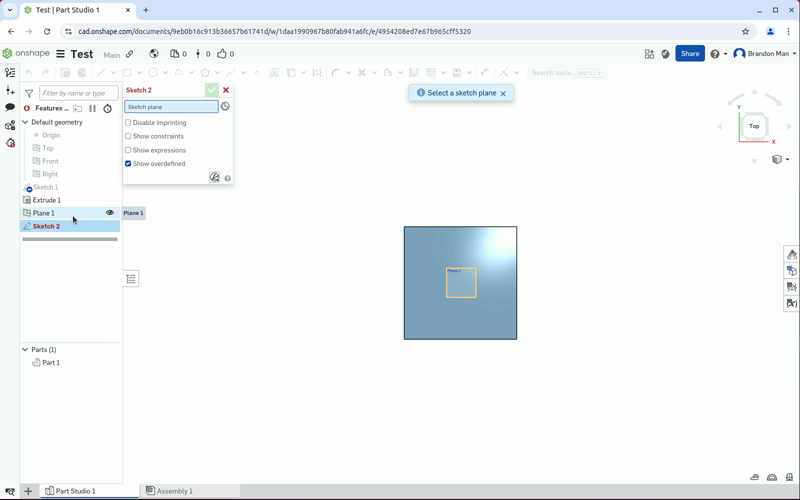
click(73, 215)
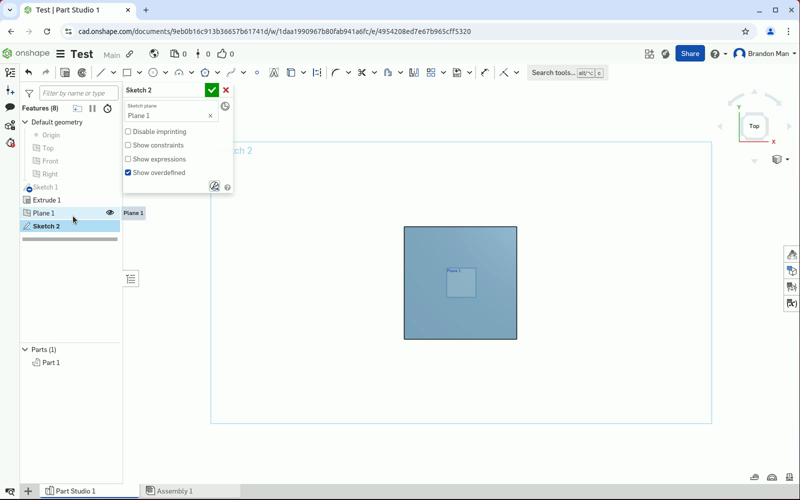
mouse_move(73, 352)
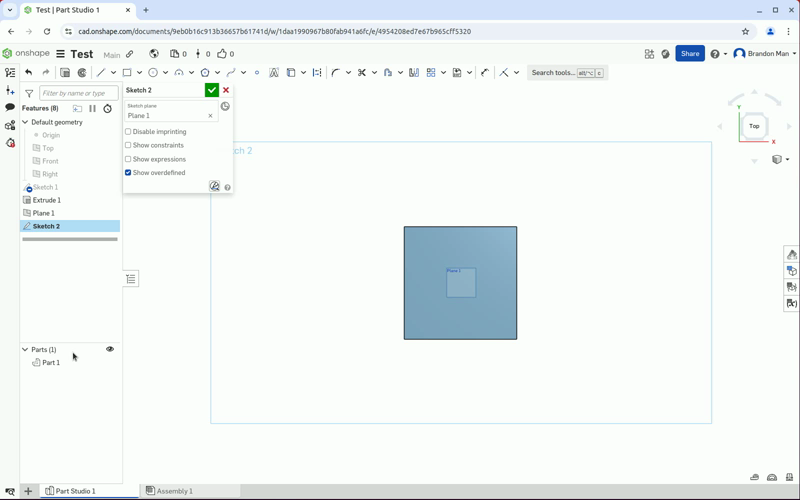
key(y)
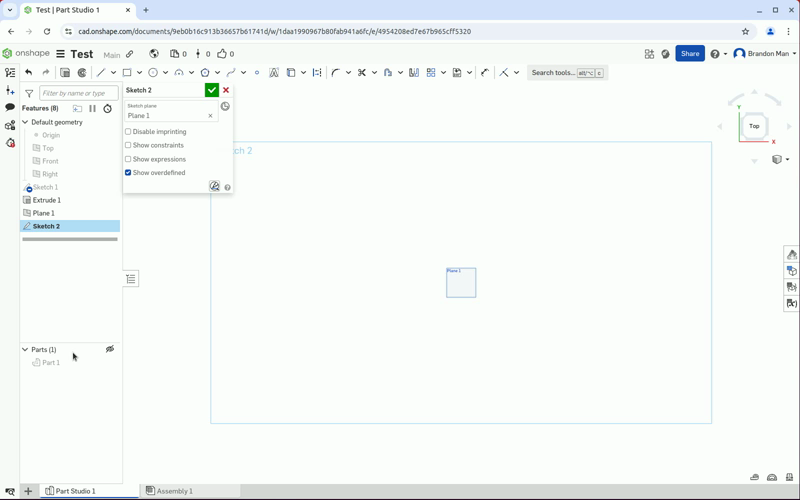
key(l)
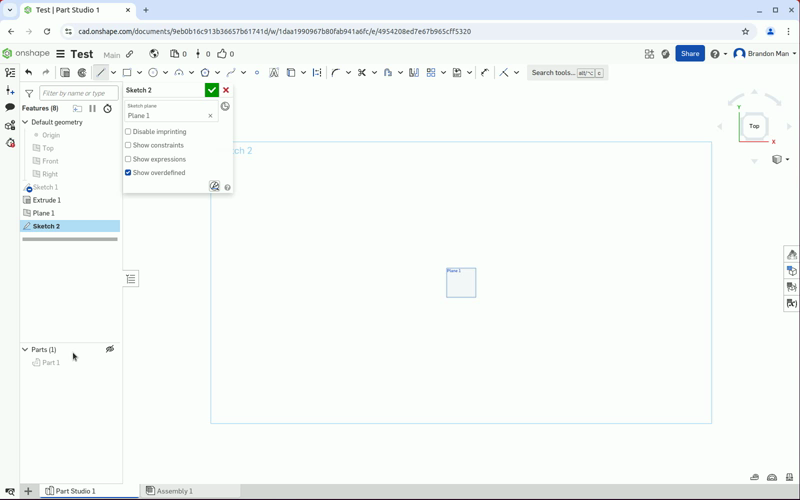
key_down(shift)
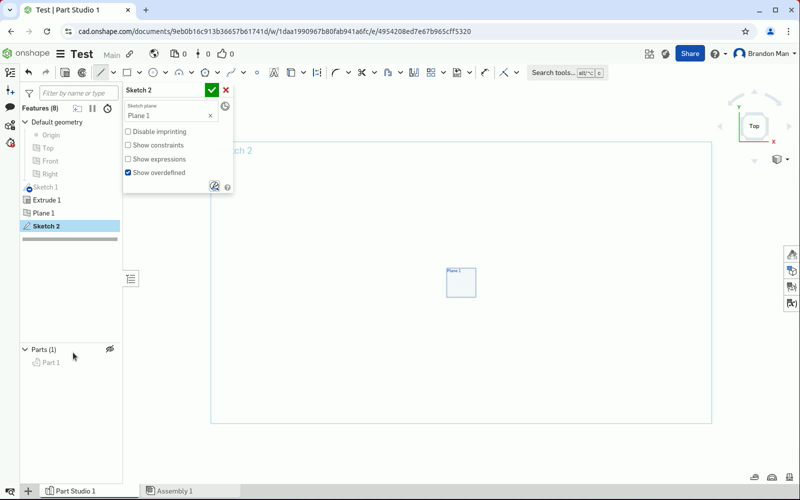
mouse_move(404, 339)
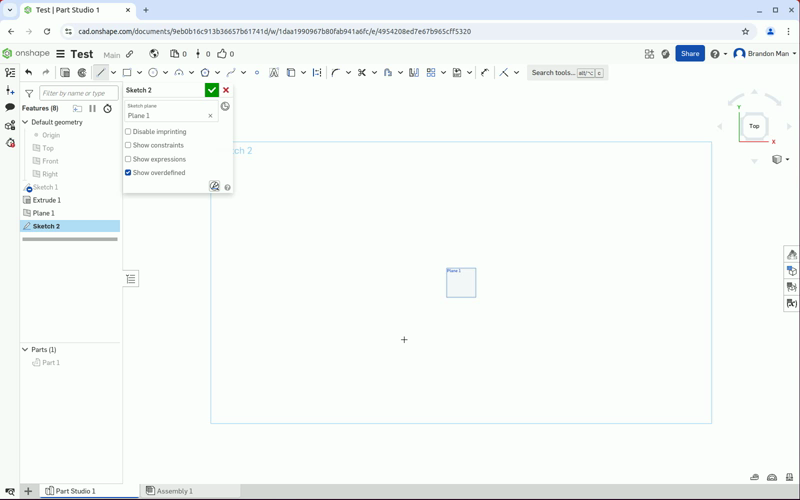
click(404, 339)
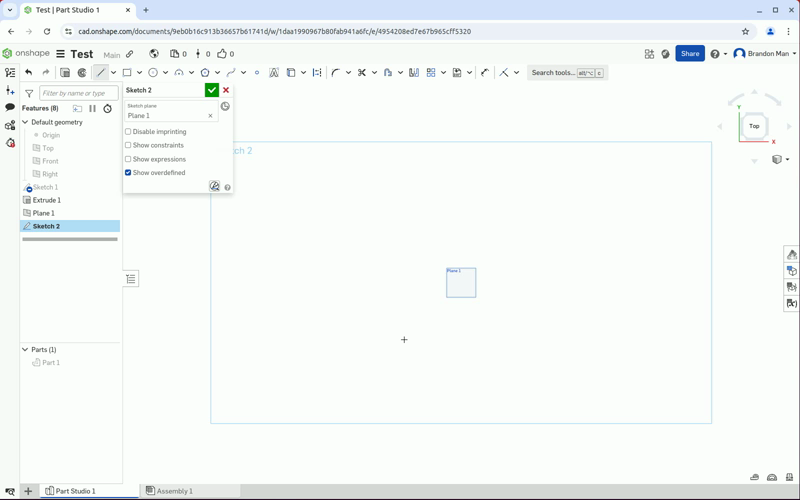
key_up(shift)
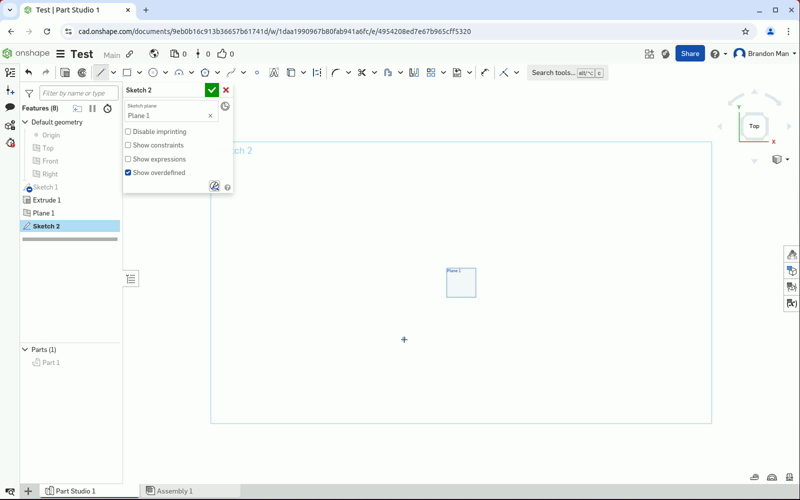
key_down(shift)
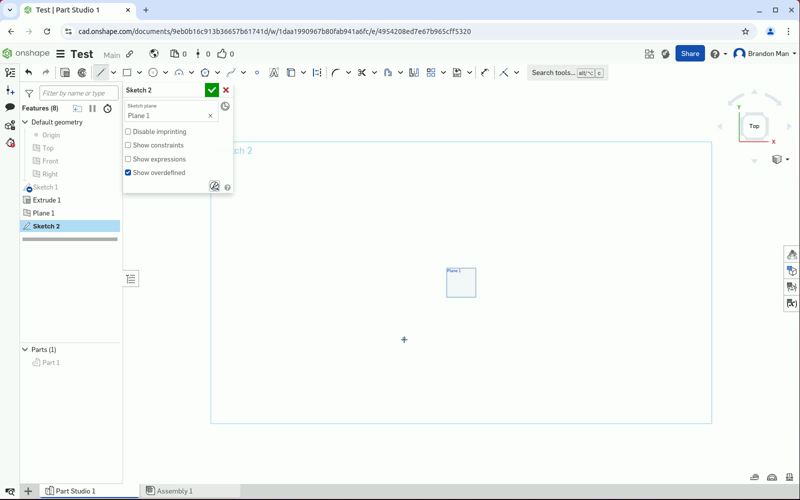
mouse_move(516, 339)
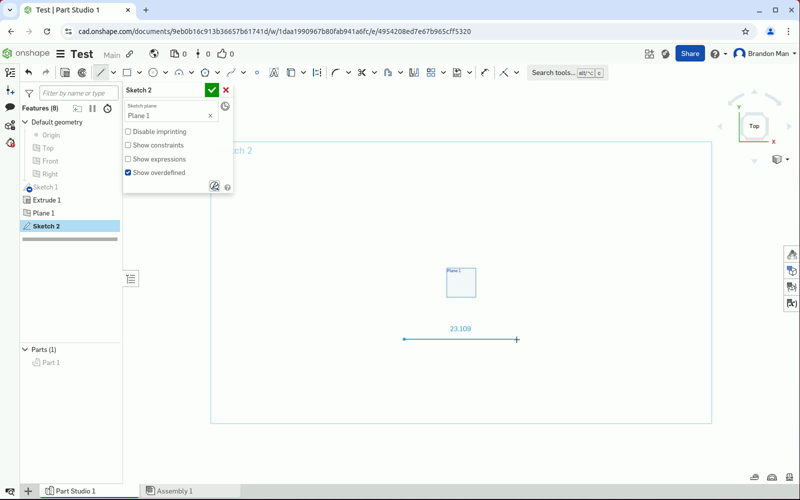
click(516, 339)
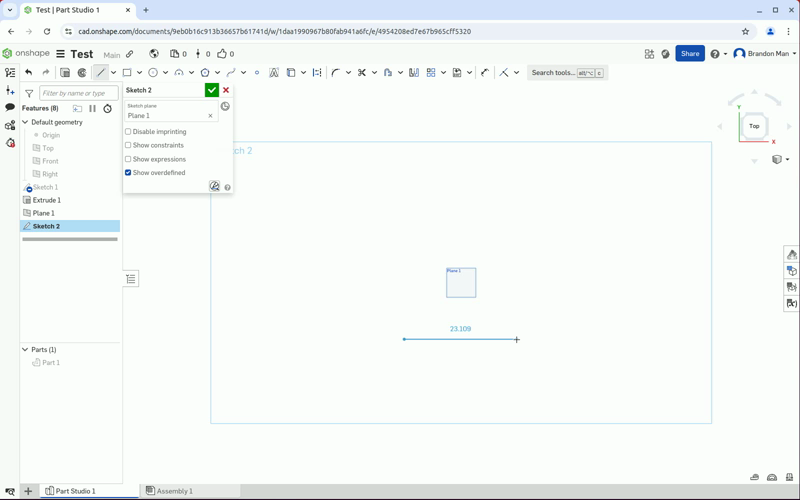
key_up(shift)
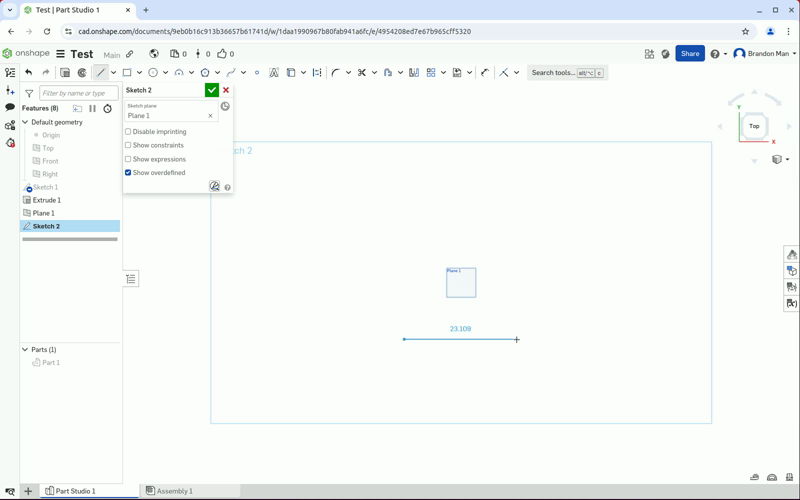
key_down(shift)
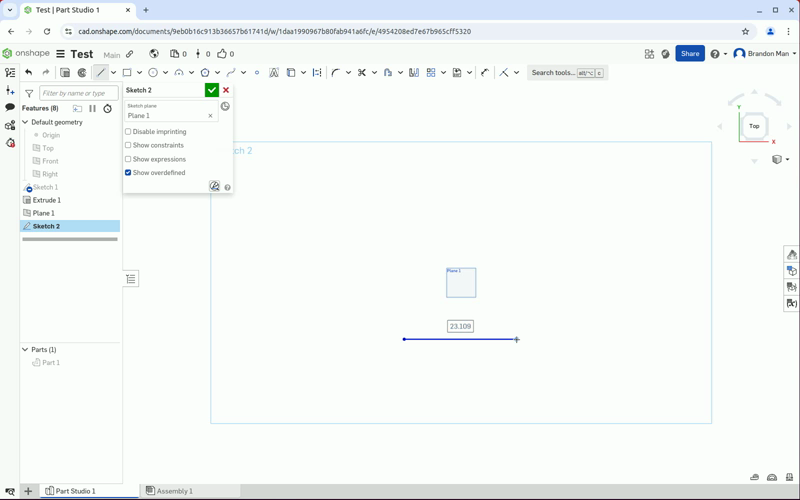
mouse_move(516, 271)
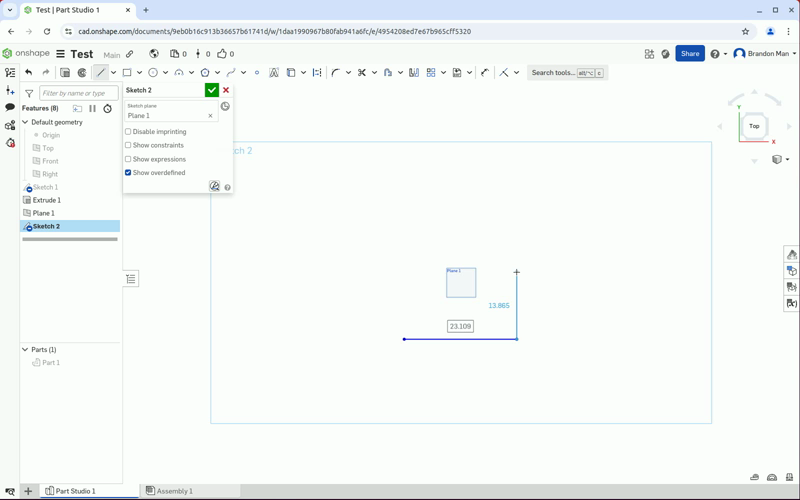
click(516, 271)
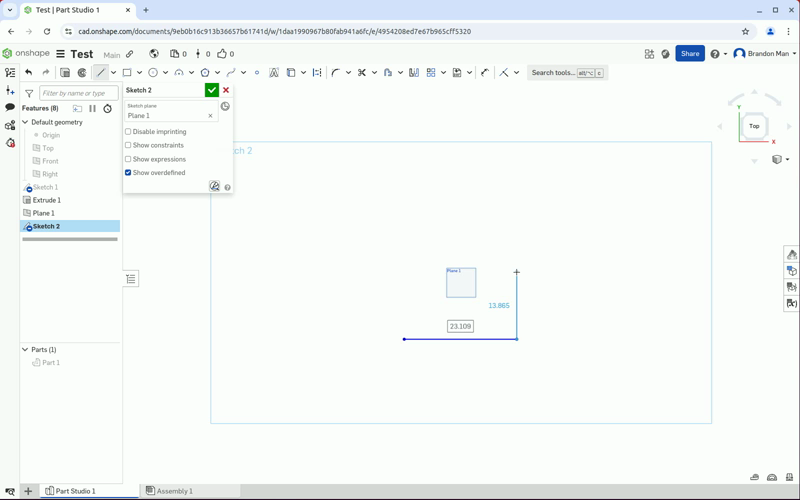
key_up(shift)
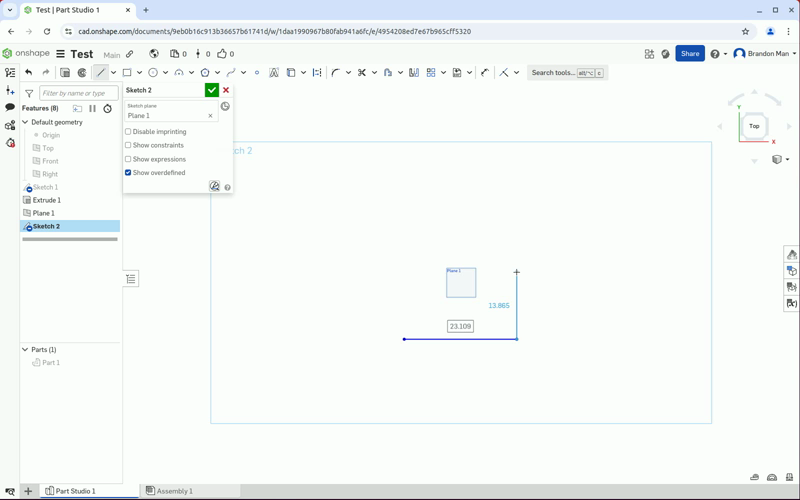
key_down(shift)
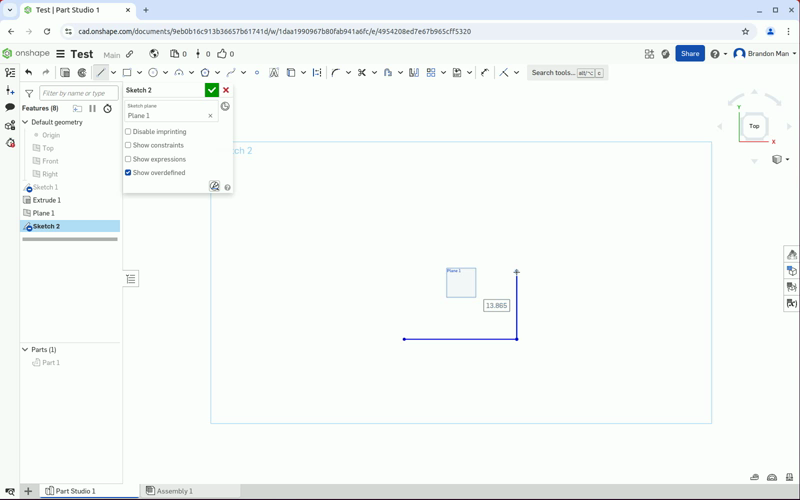
mouse_move(404, 271)
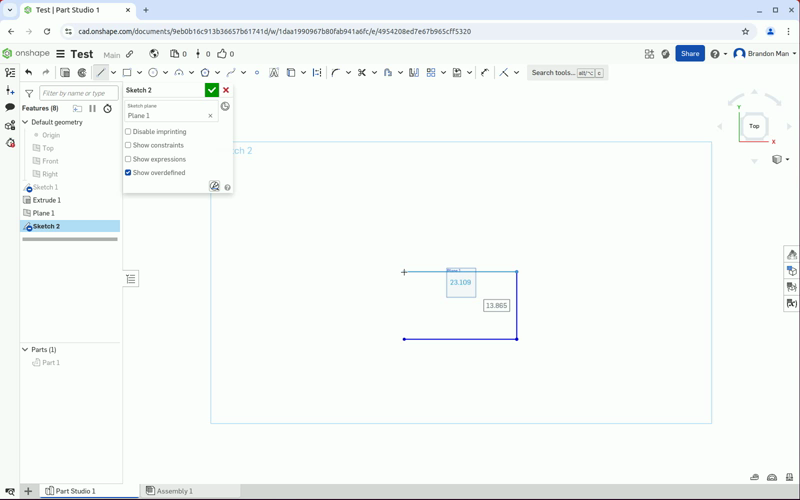
click(404, 271)
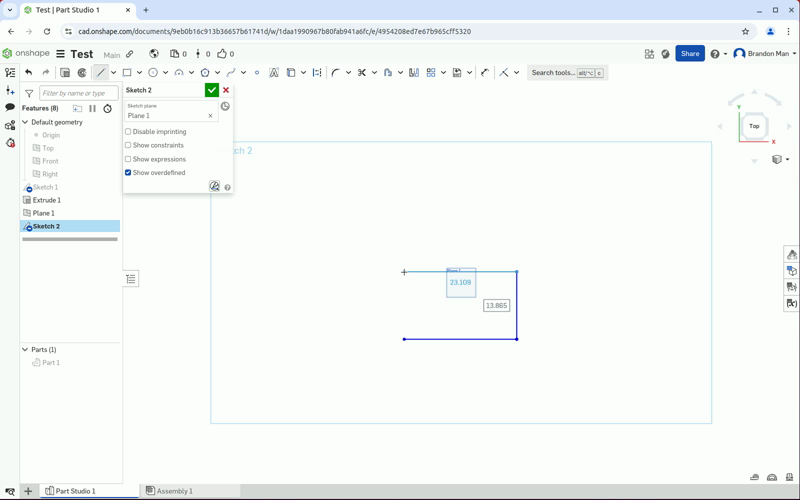
key_up(shift)
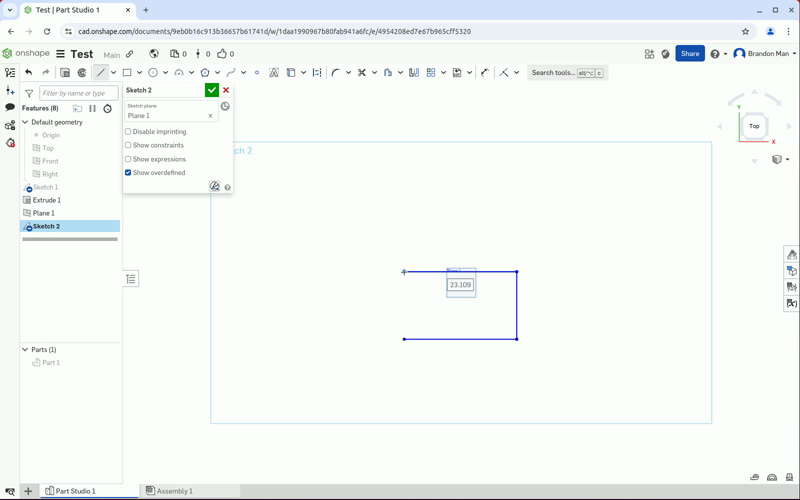
key_down(shift)
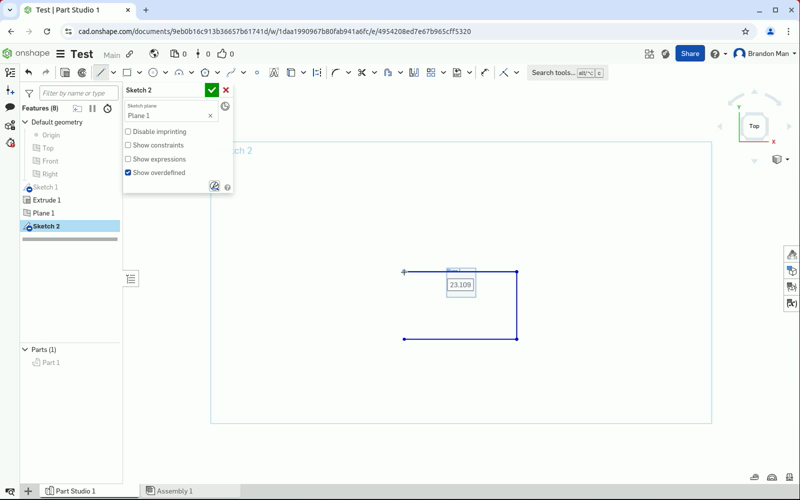
mouse_move(404, 339)
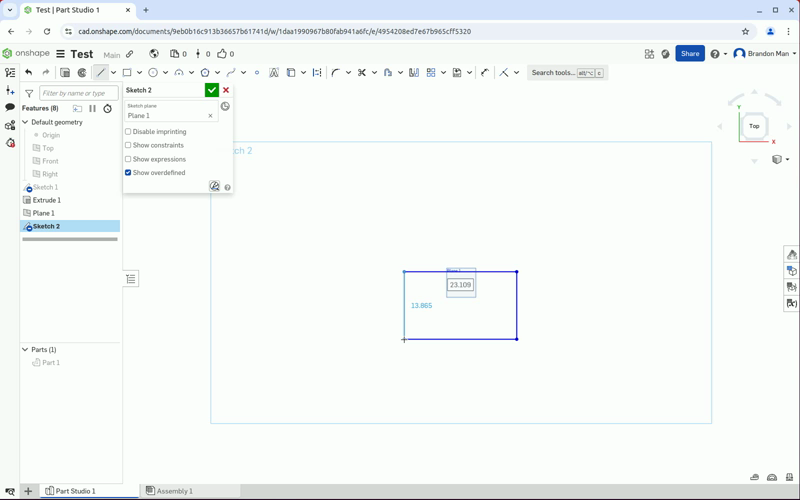
key_up(shift)
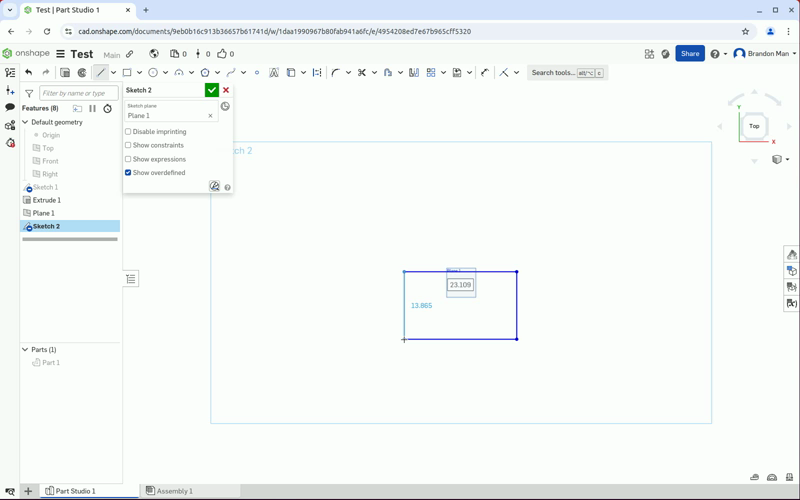
click(404, 339)
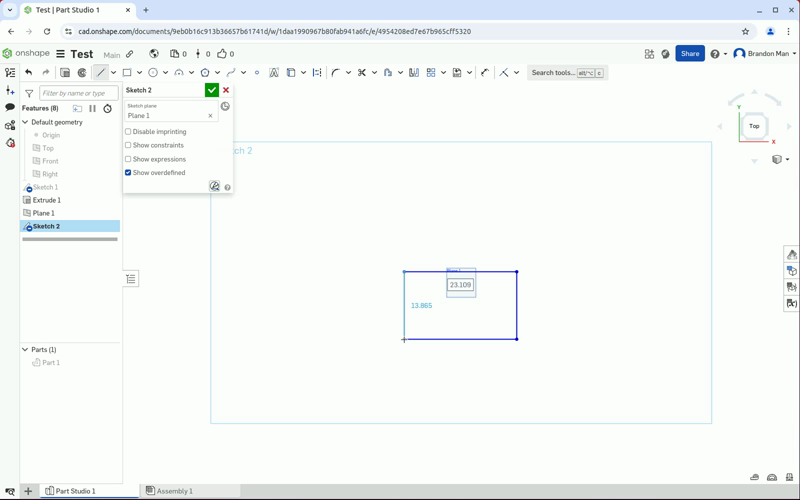
key(esc)
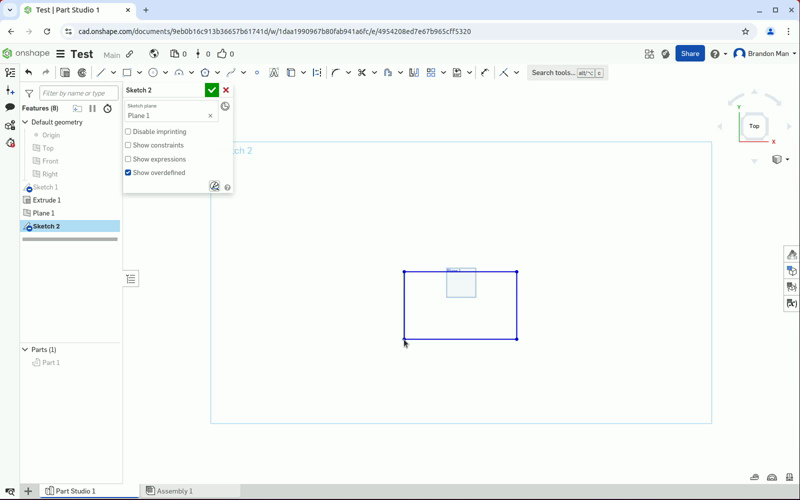
mouse_move(436, 291)
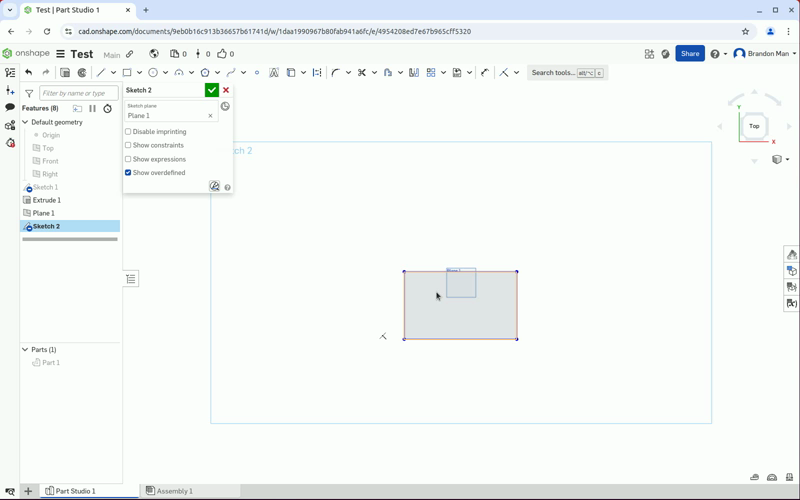
click(436, 291)
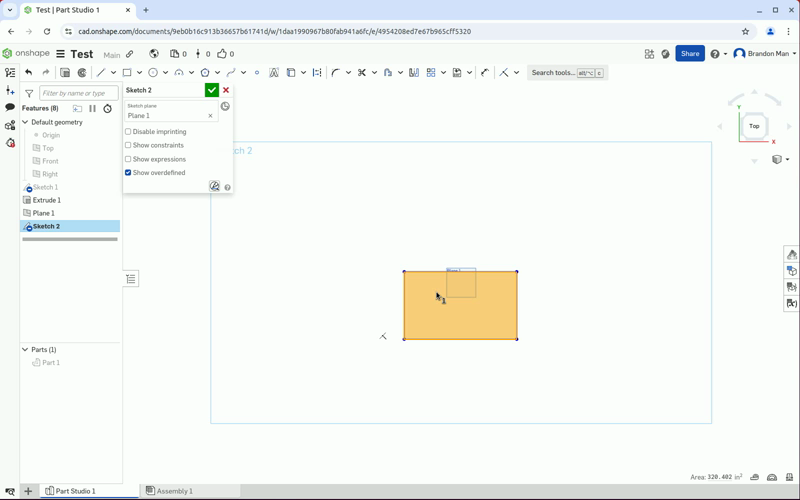
mouse_move(73, 352)
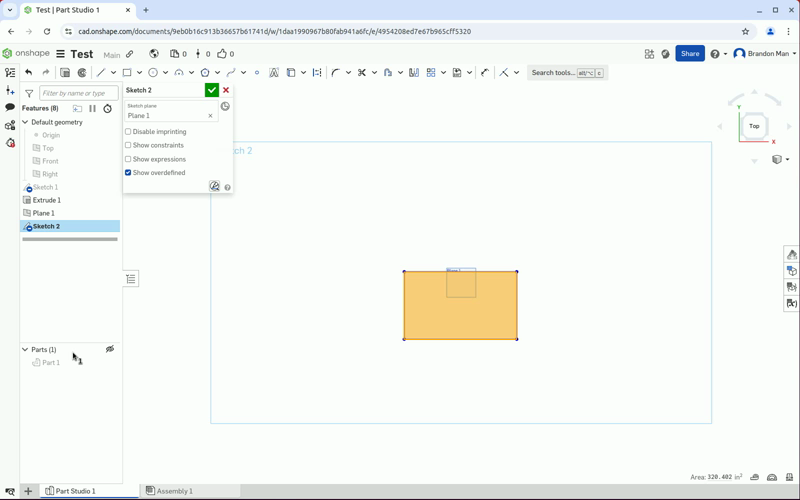
key(shift+y)
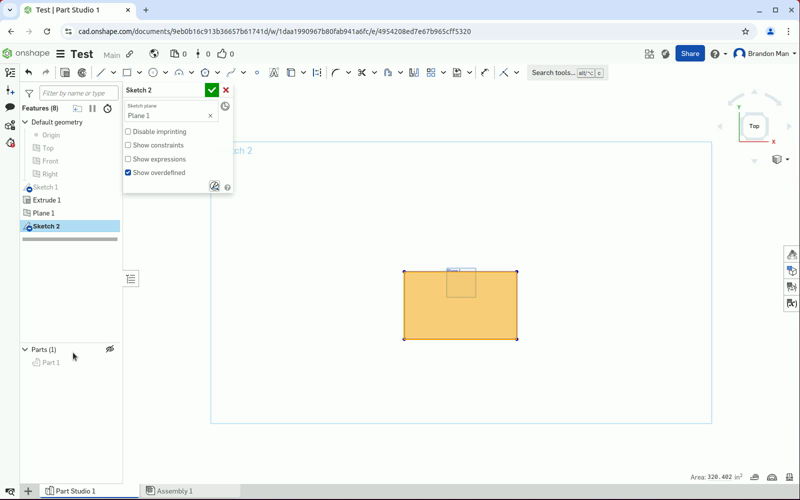
key(shift+e)
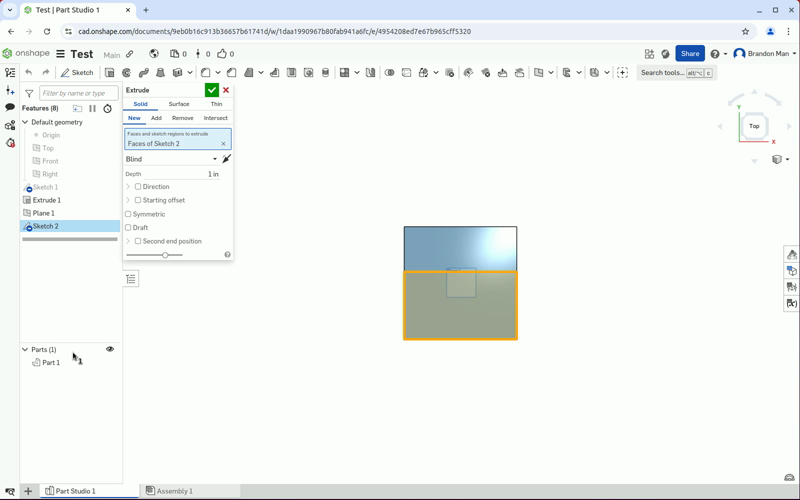
mouse_move(143, 106)
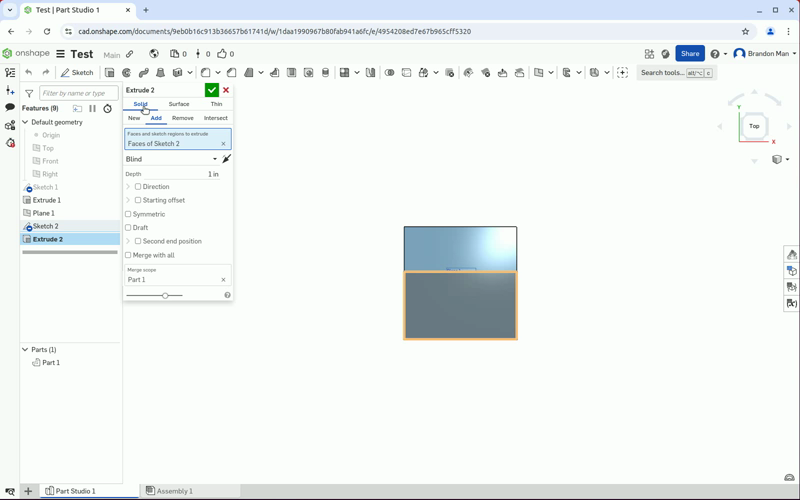
click(143, 106)
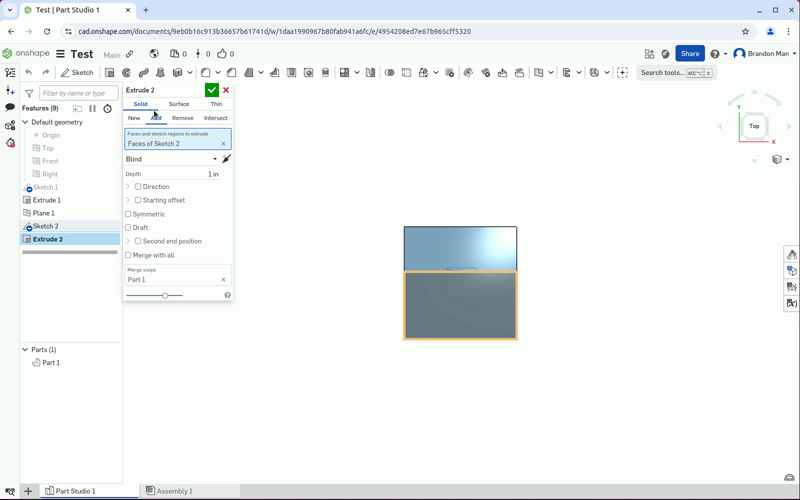
mouse_move(186, 120)
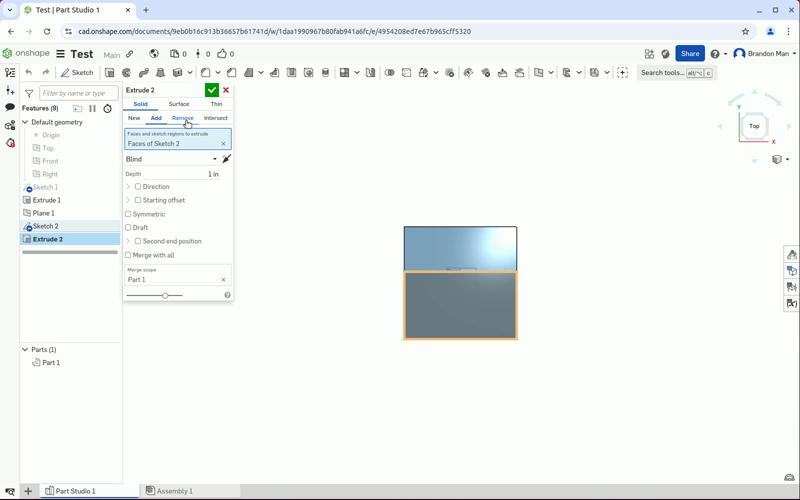
click(186, 120)
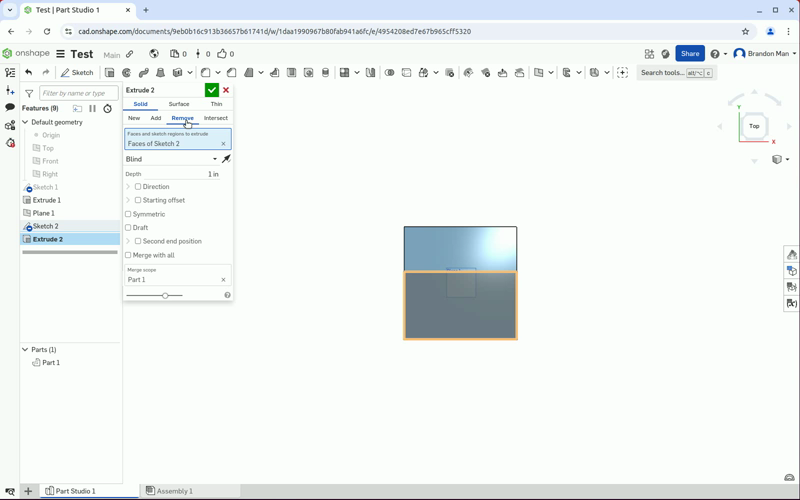
key(tab, 4)
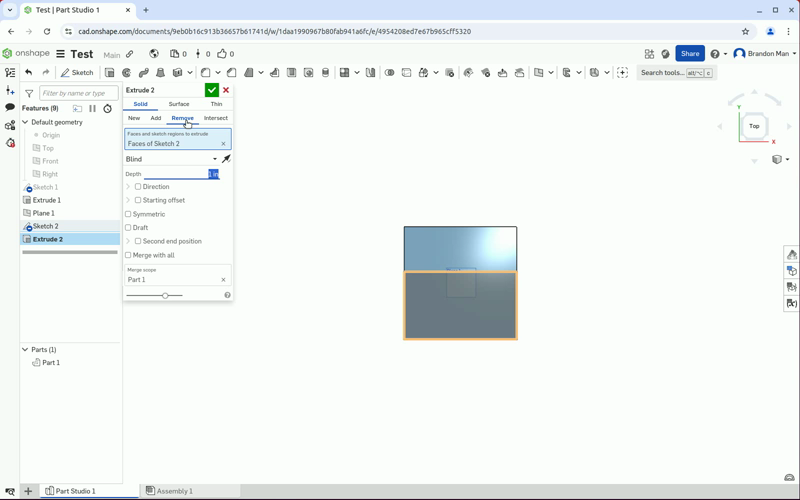
text(9.147)
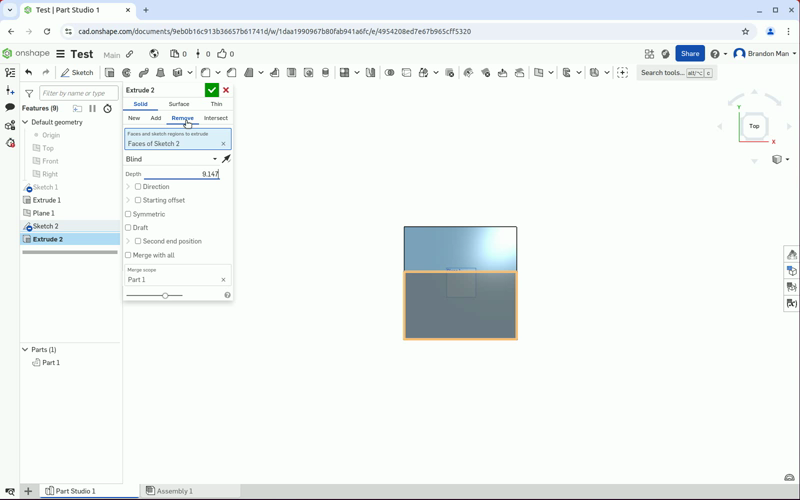
key(tab, 6)
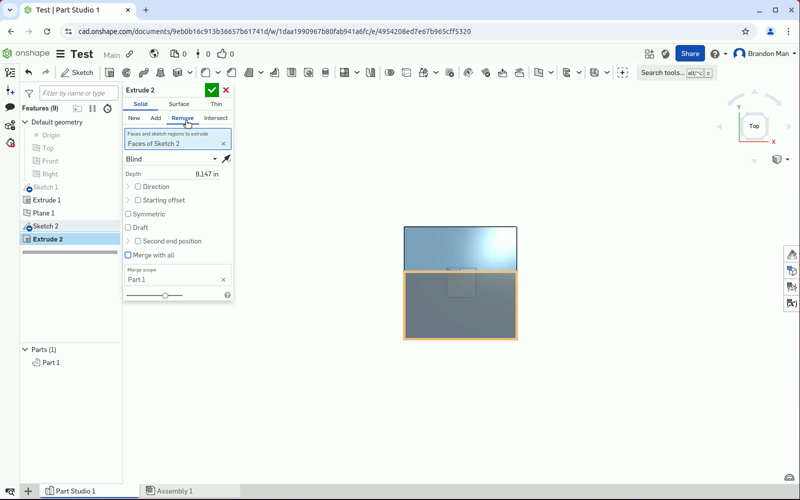
key(space)
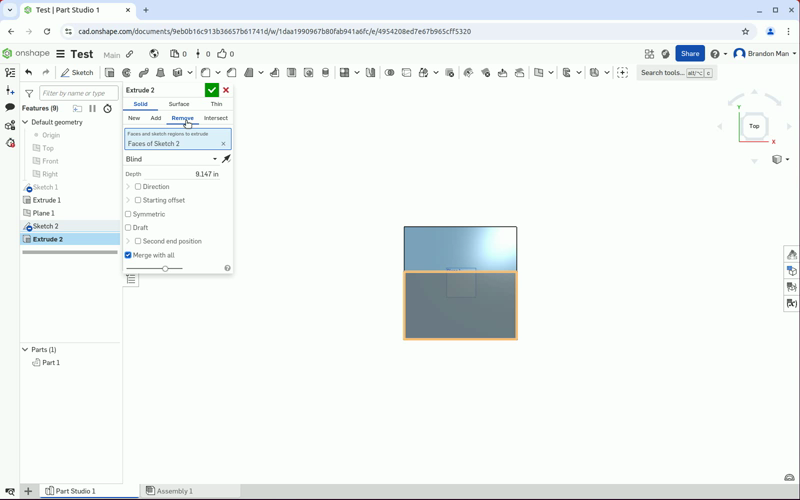
key(enter)
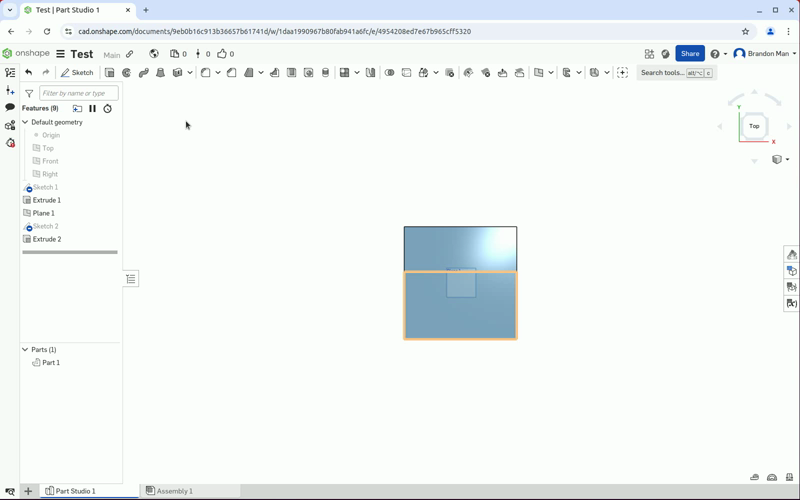
key(shift+h)
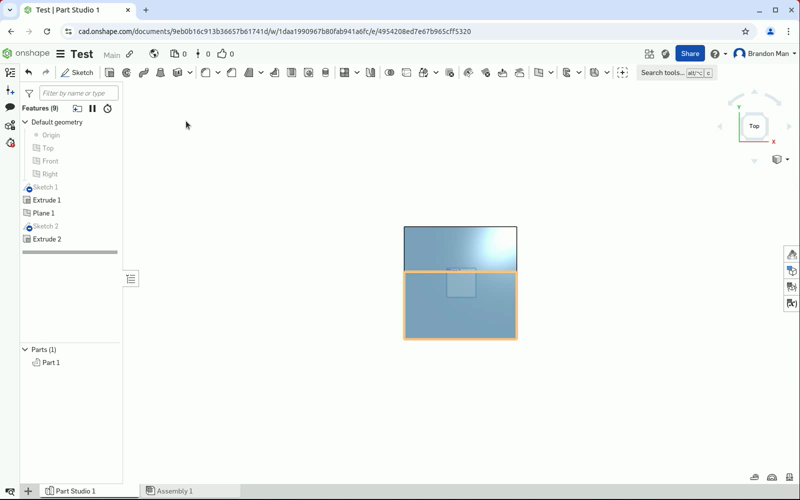
key(shift+h)
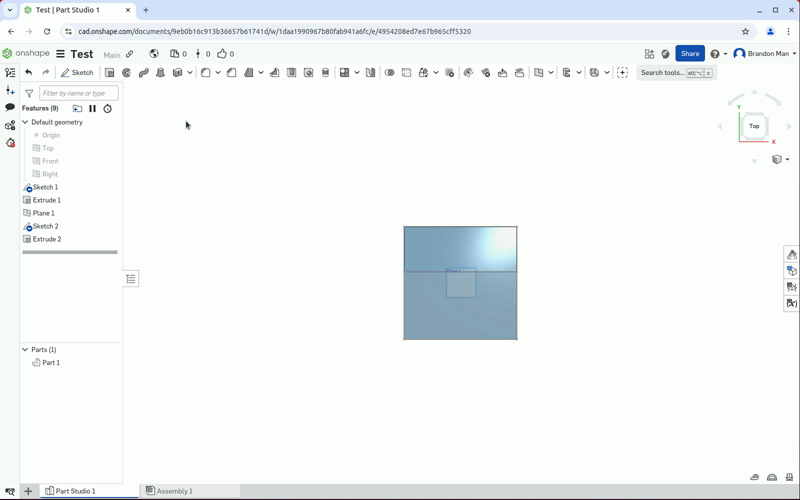
key(shift+7)
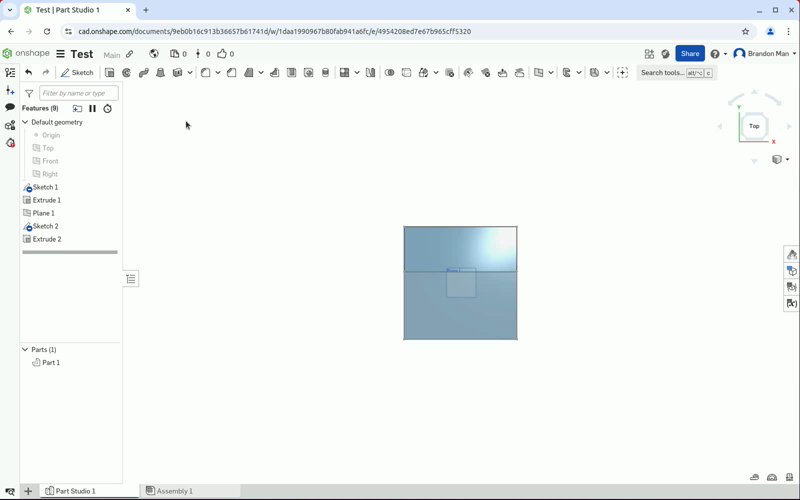
key(up, 3)
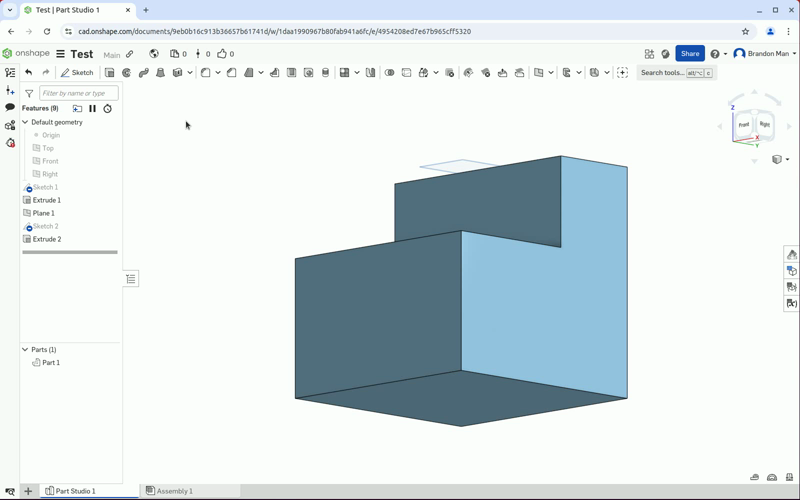
key(left, 3)
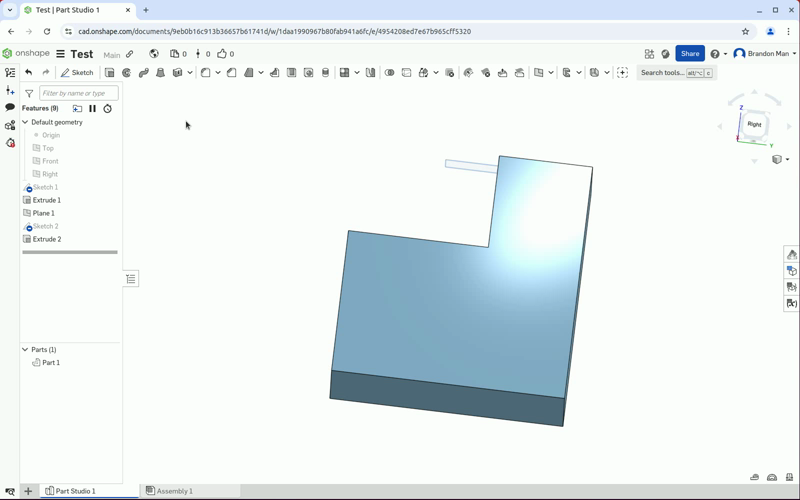
key(right, 3)
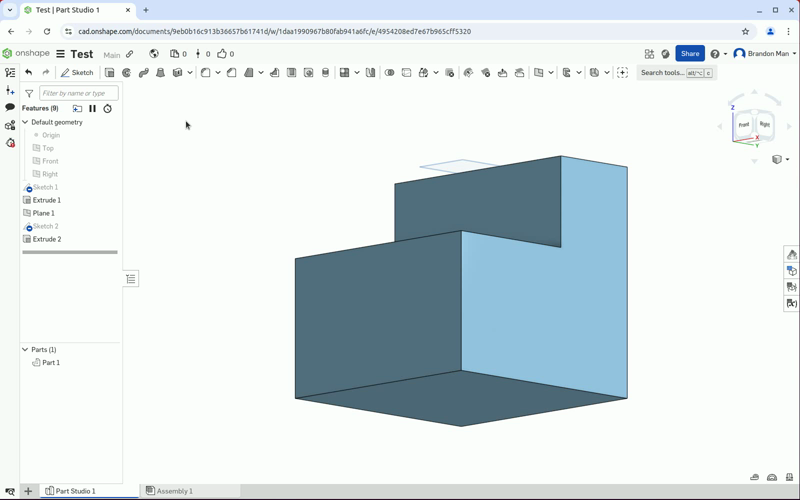
key(down, 3)
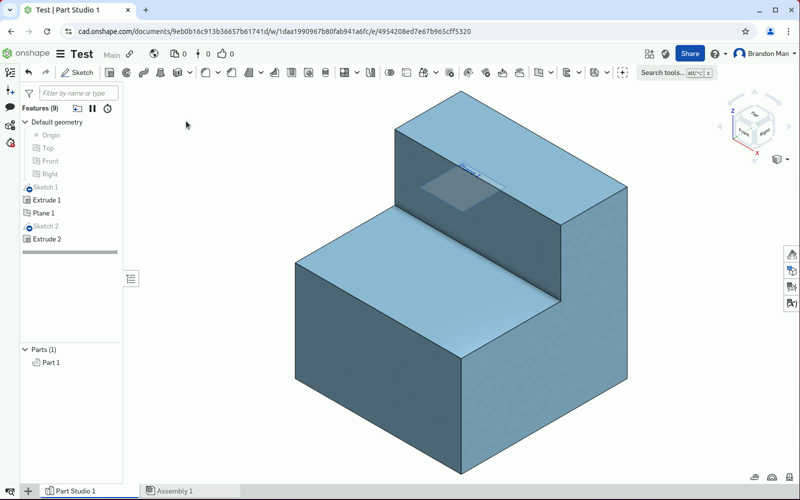
mouse_move(73, 189)
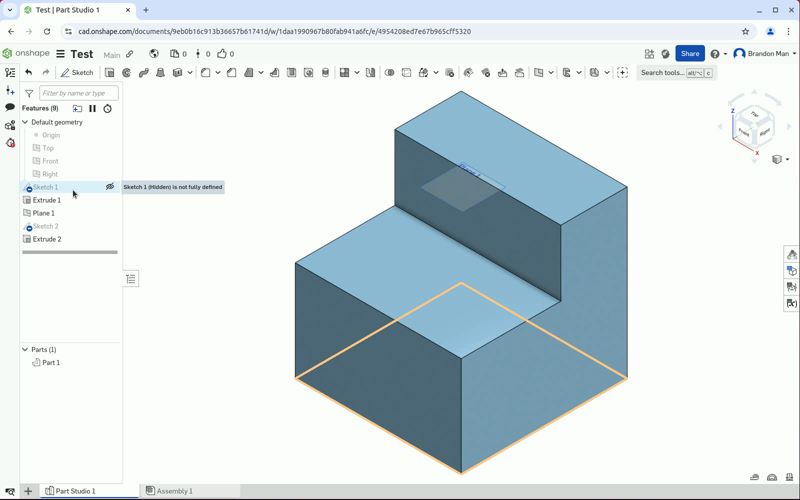
click(73, 189)